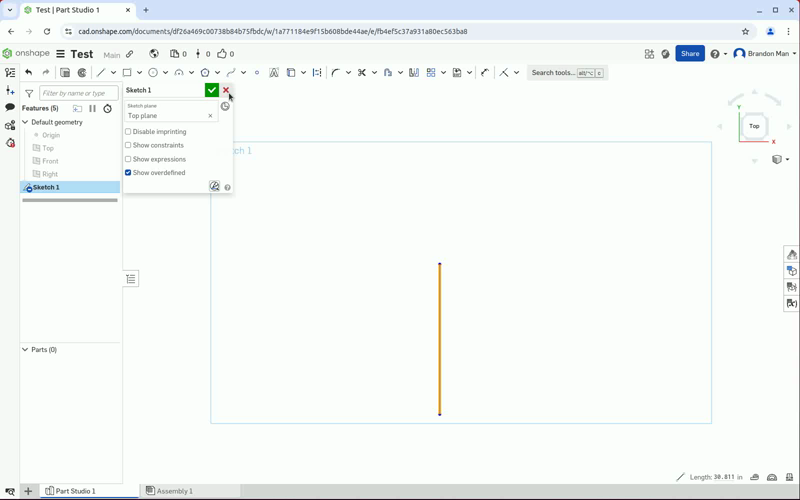
key(shift+h)
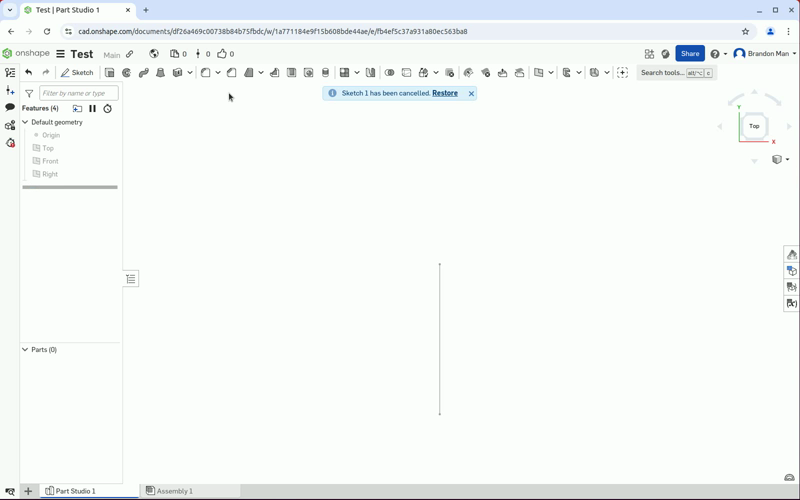
mouse_move(73, 352)
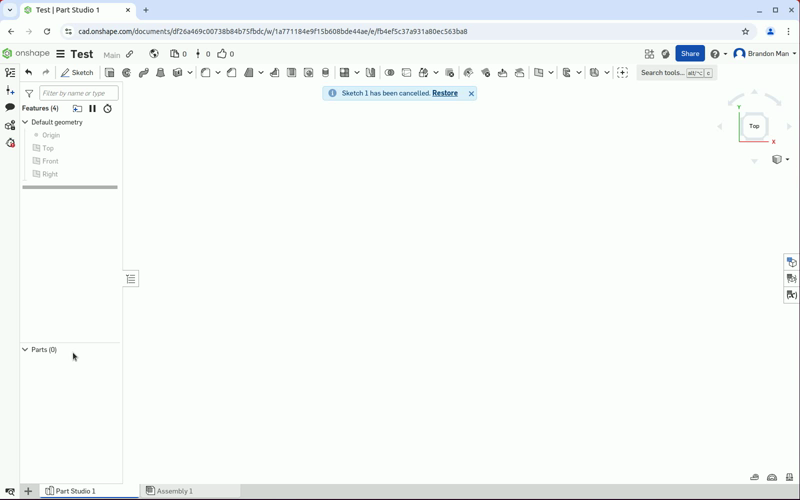
key(y)
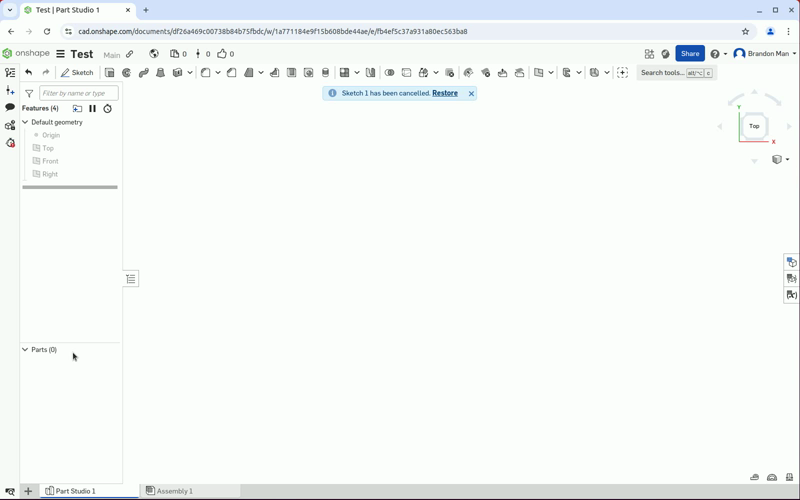
key(shift+p)
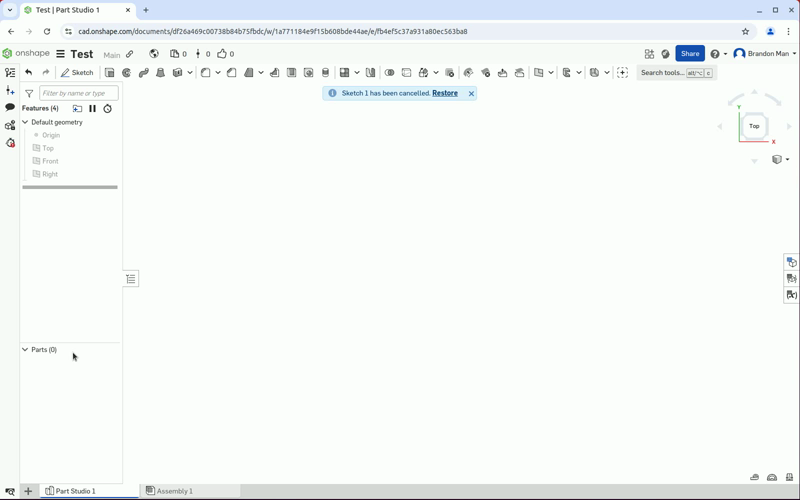
key(space)
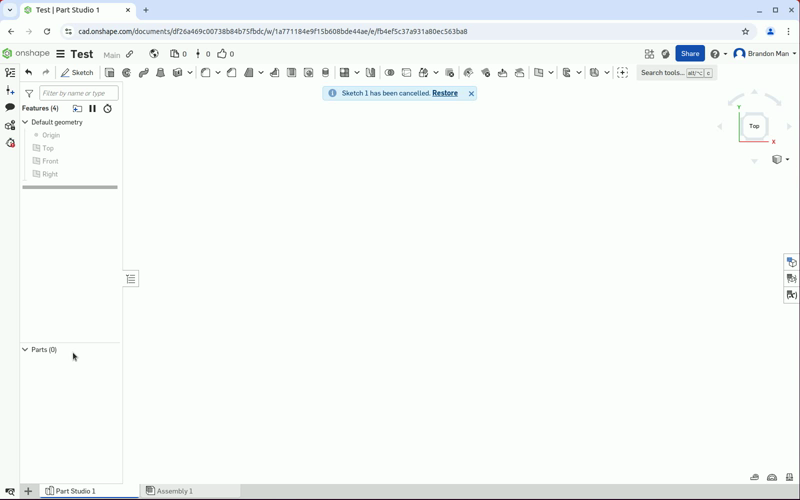
key_down(shift)
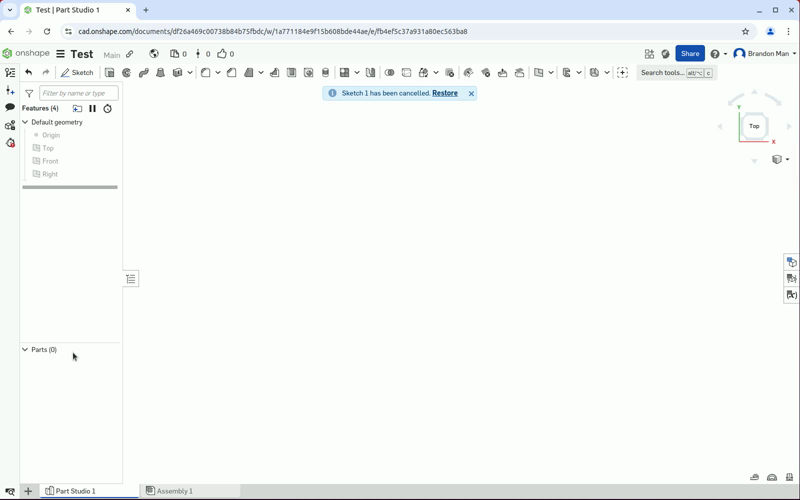
key(up)
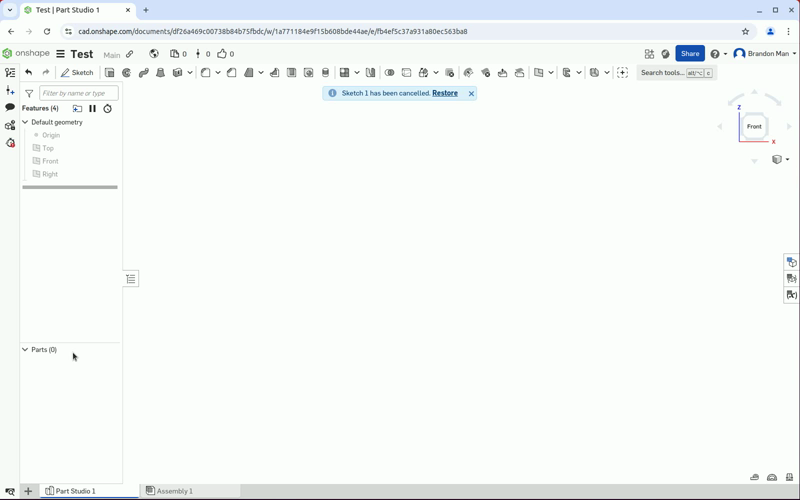
key_up(shift)
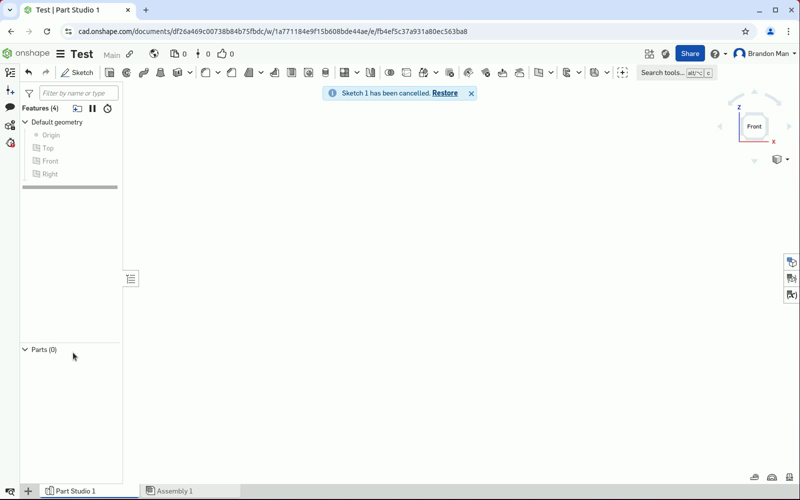
key(space)
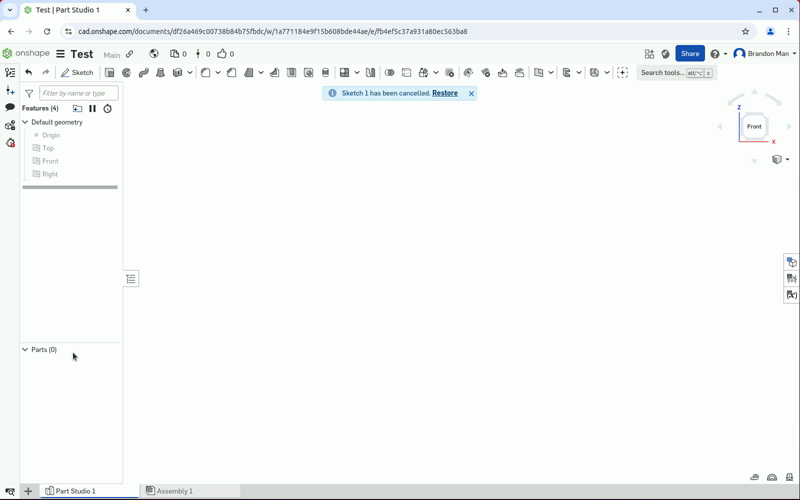
key_down(shift)
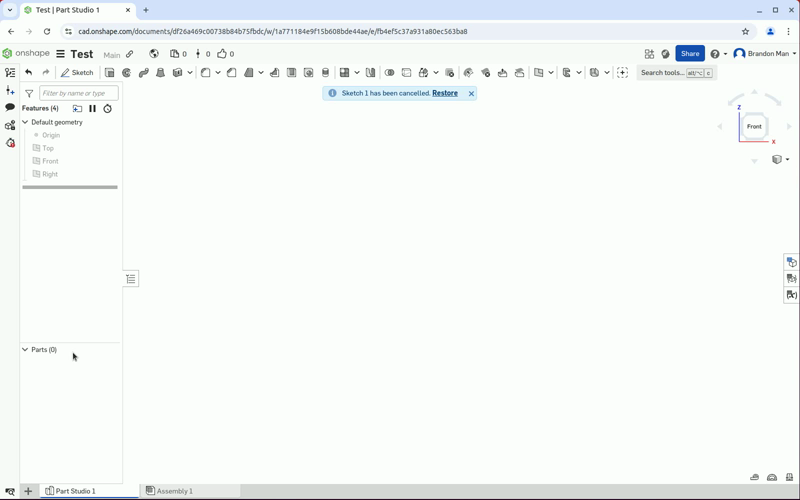
key(left)
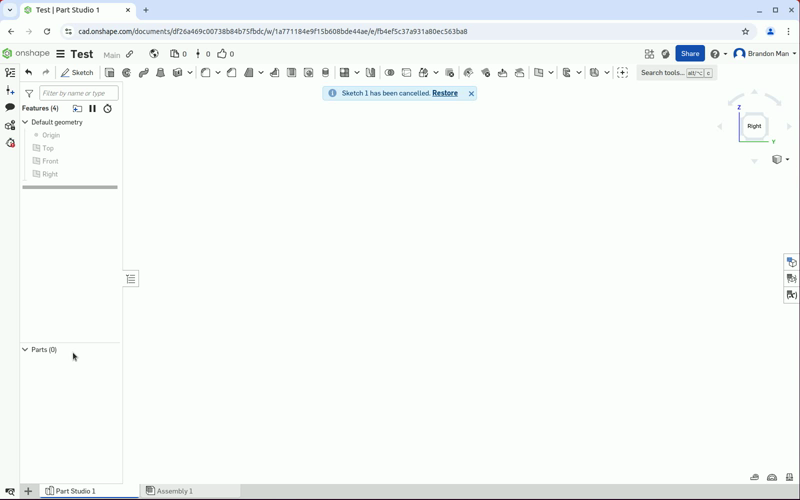
key_up(shift)
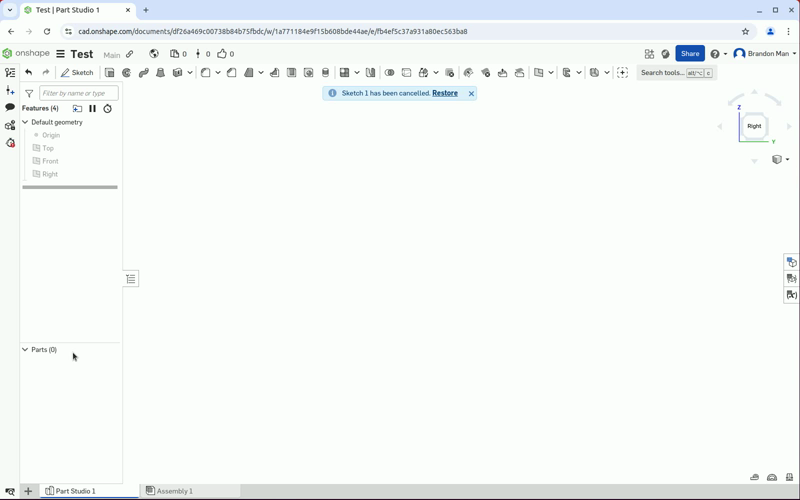
mouse_move(73, 352)
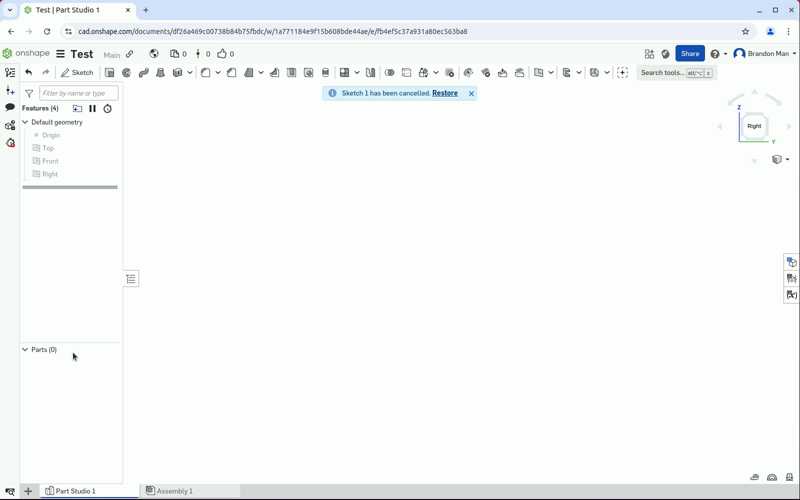
key(shift+y)
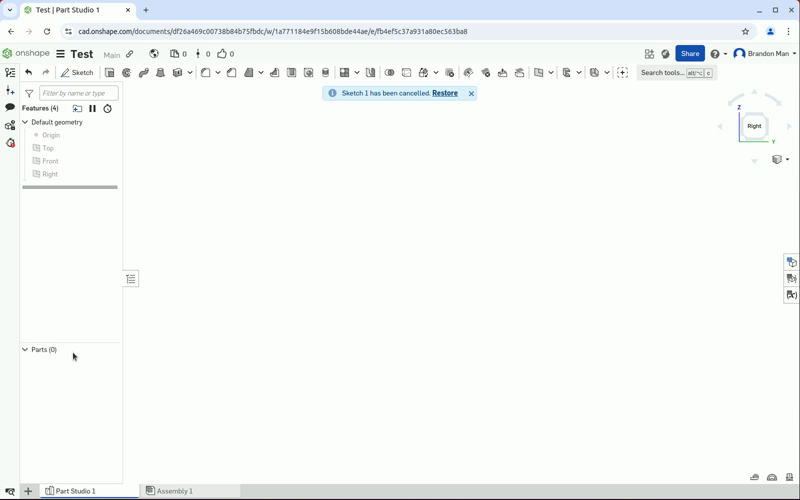
key(shift+s)
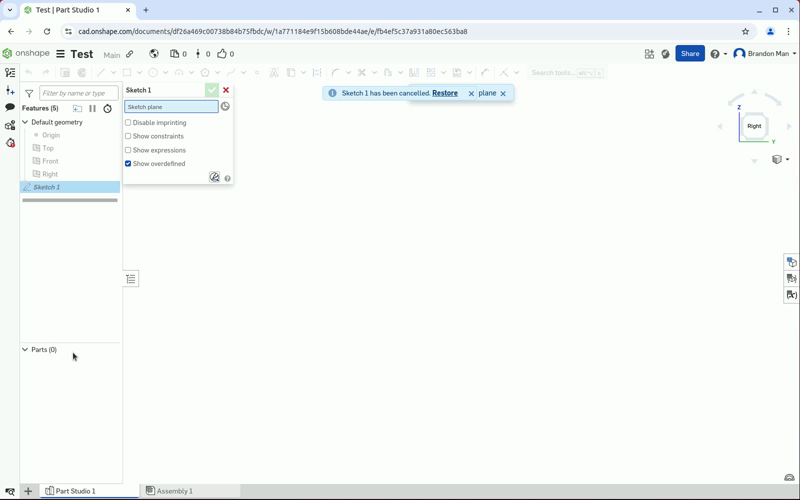
mouse_move(73, 176)
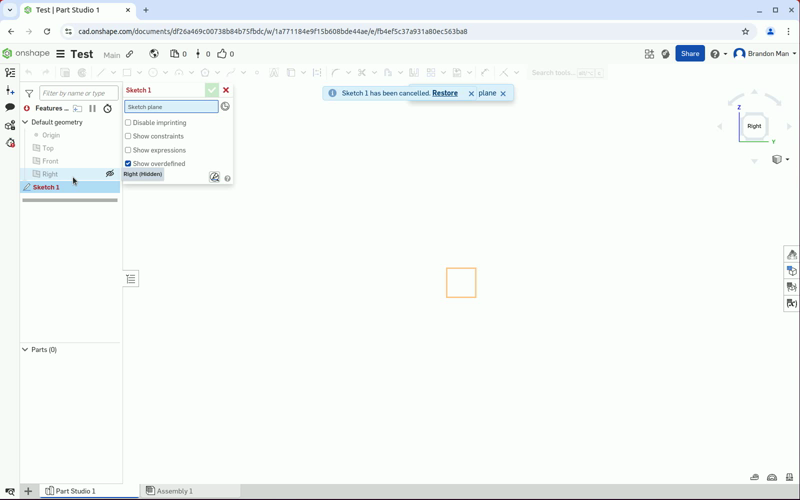
click(73, 176)
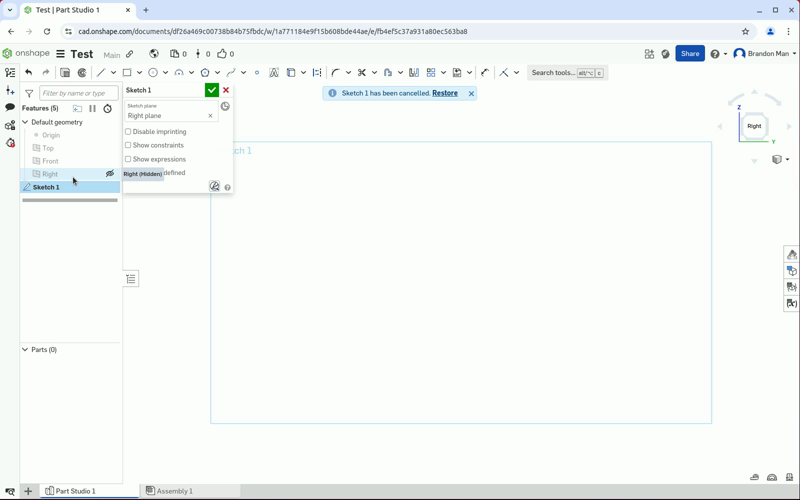
mouse_move(73, 352)
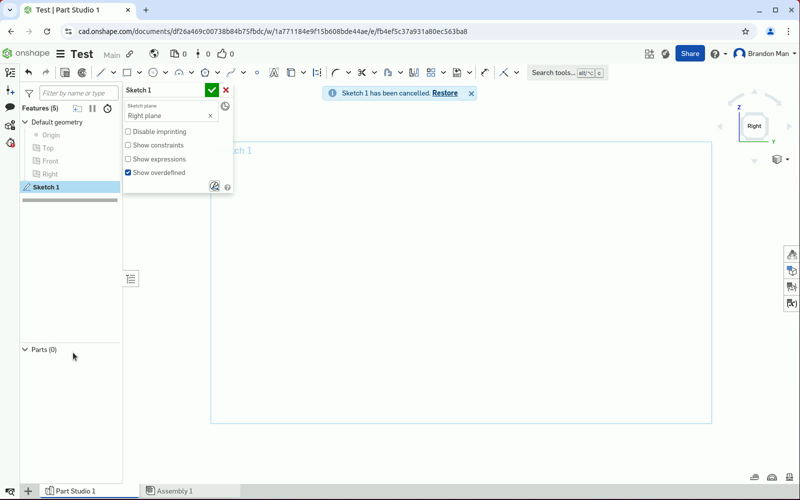
key(y)
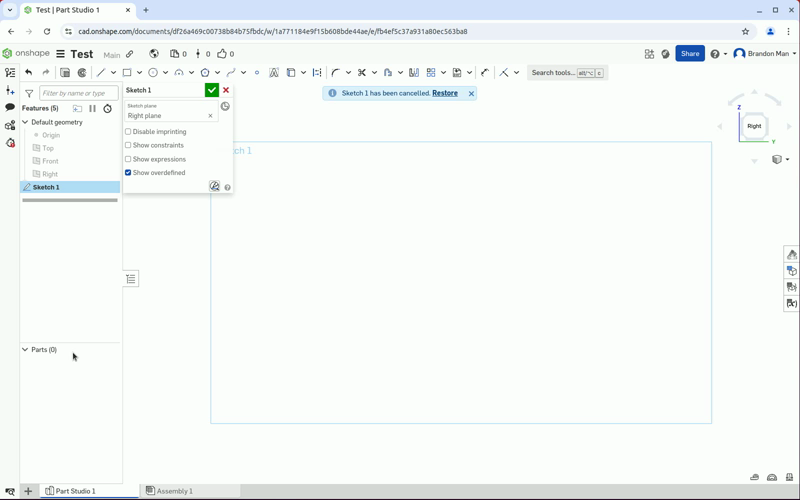
key(c)
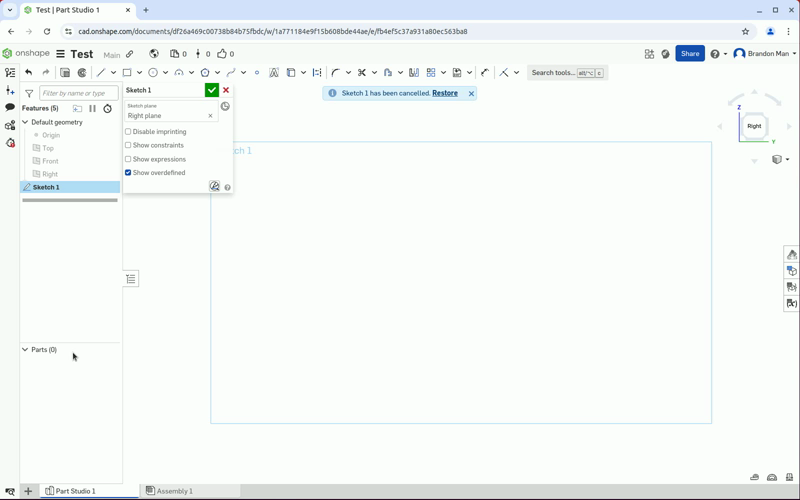
key_down(shift)
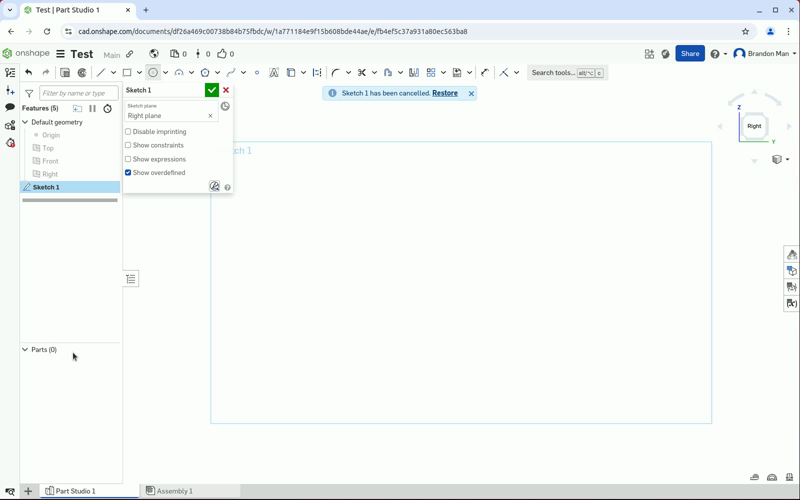
mouse_move(461, 282)
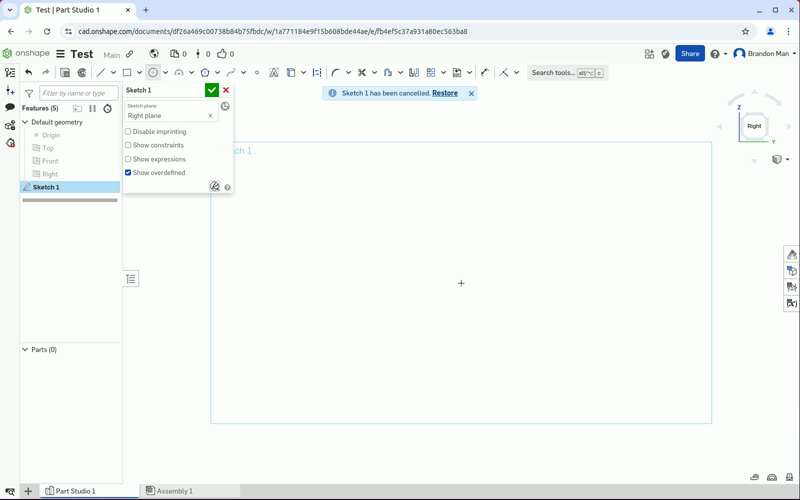
click(461, 282)
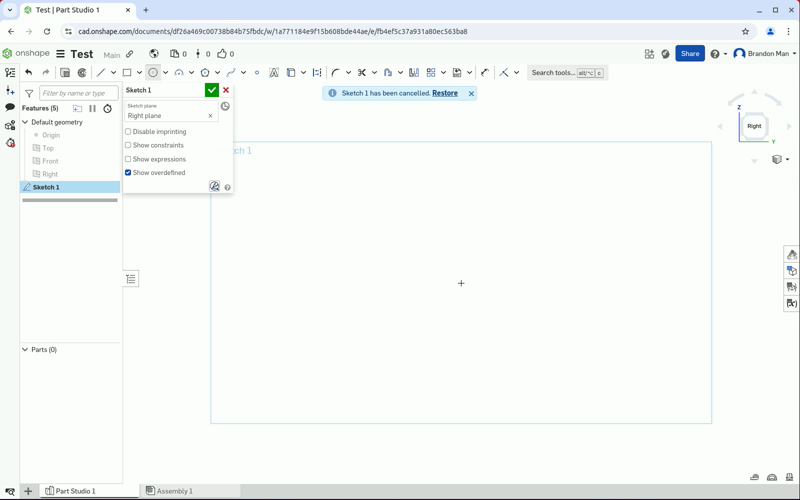
key_up(shift)
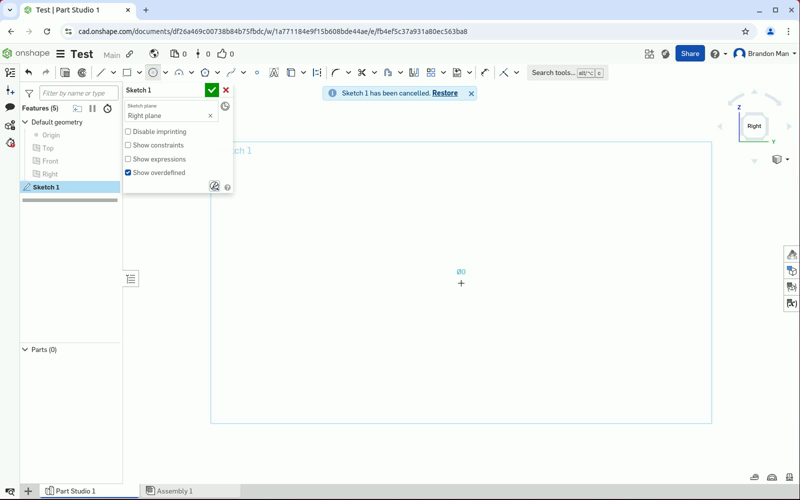
mouse_move(466, 282)
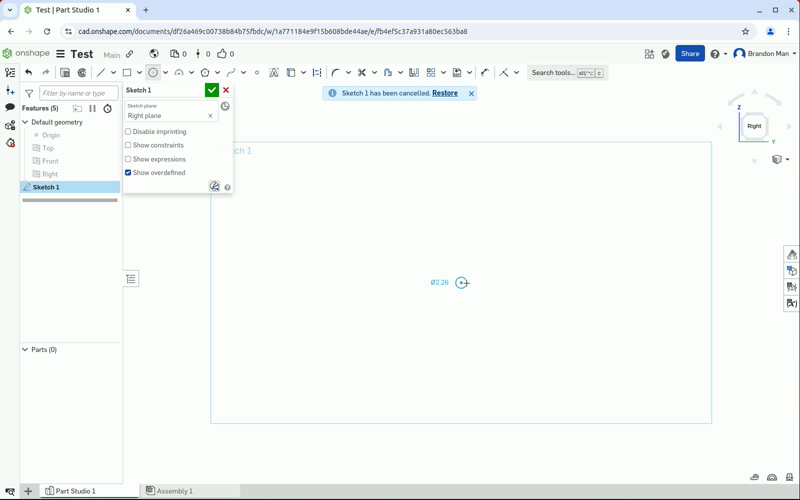
click(466, 282)
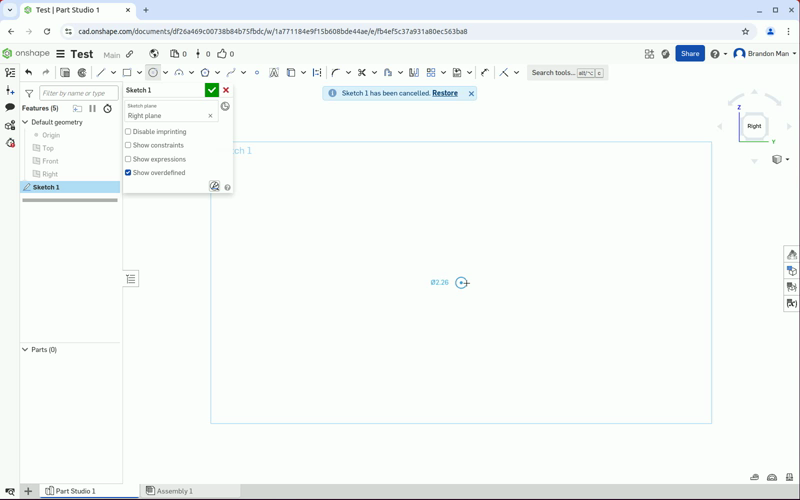
key(esc)
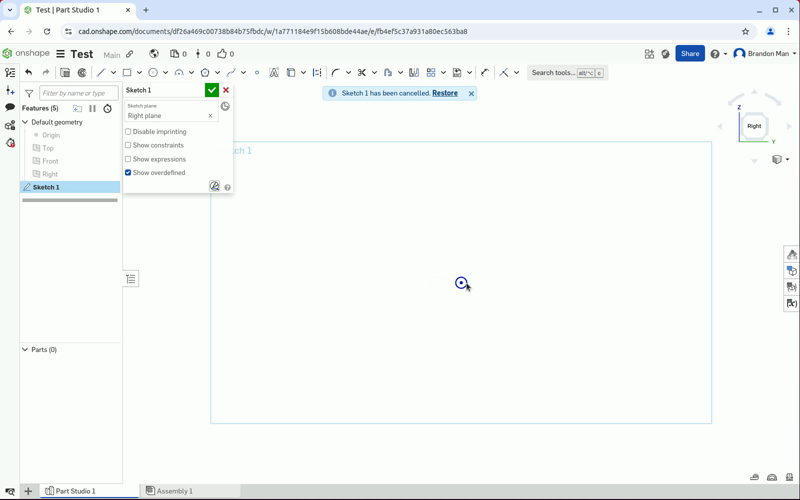
mouse_move(461, 278)
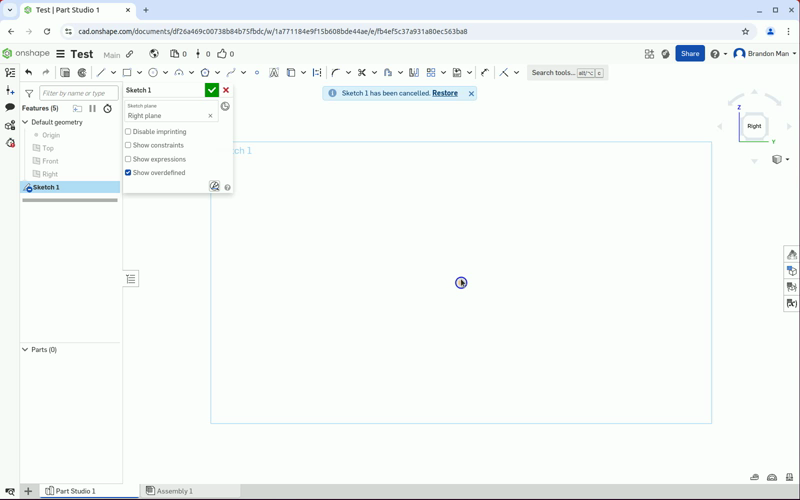
scroll(6)
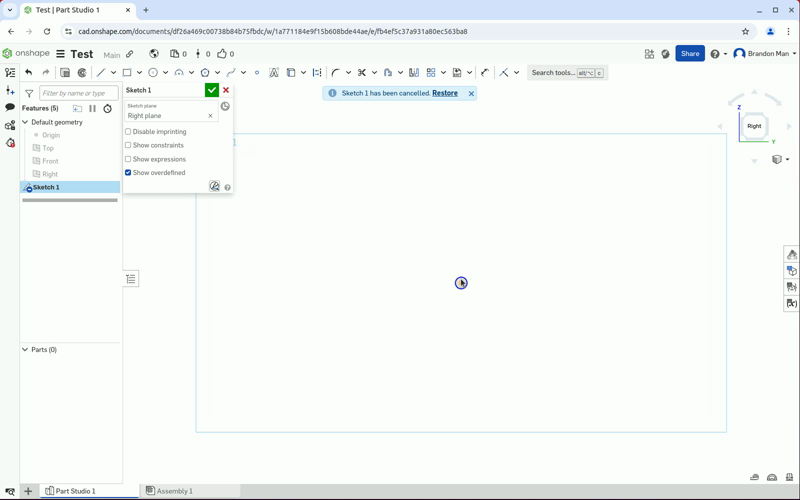
scroll(6)
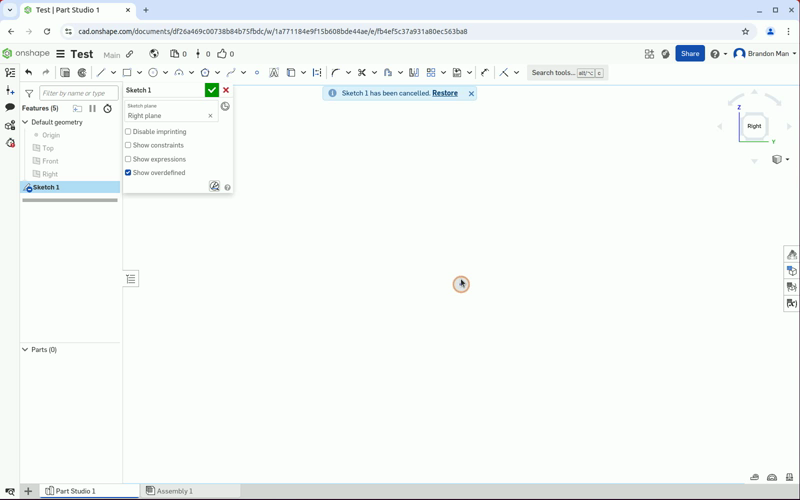
scroll(6)
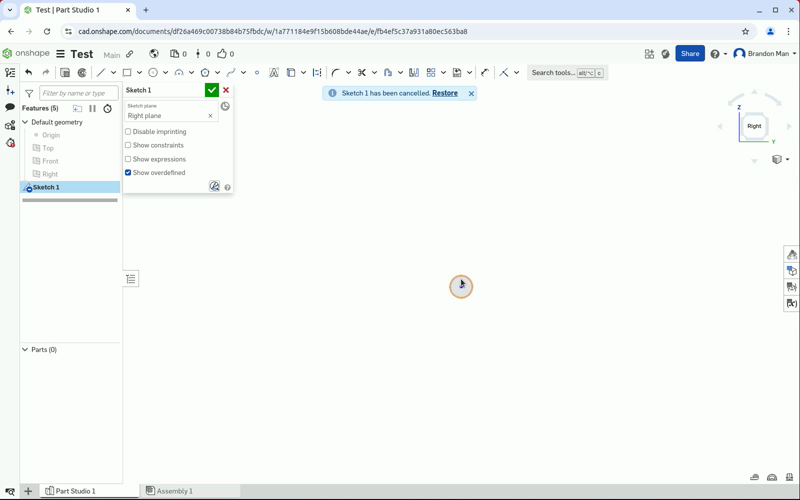
scroll(6)
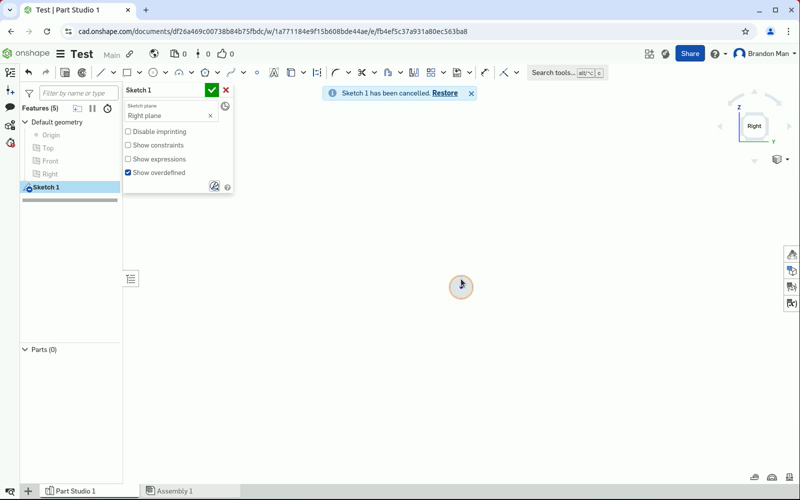
scroll(6)
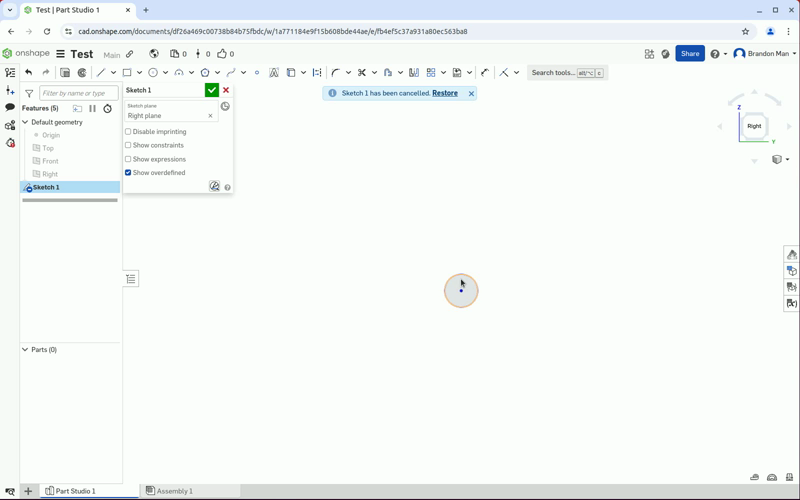
scroll(6)
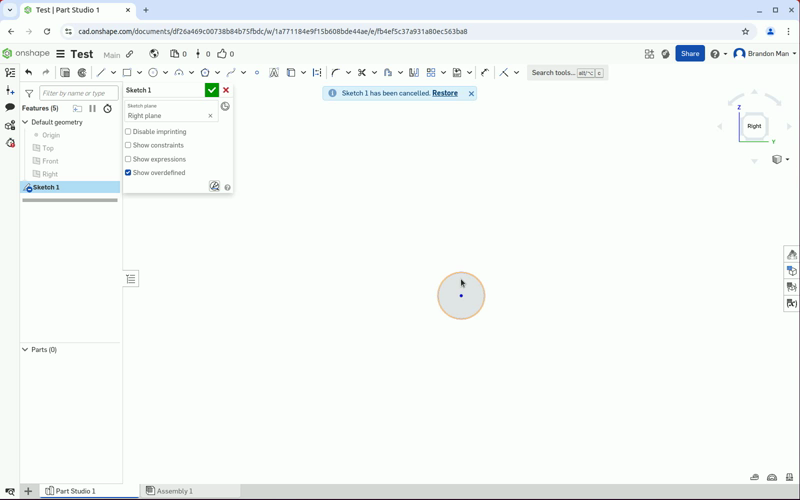
scroll(6)
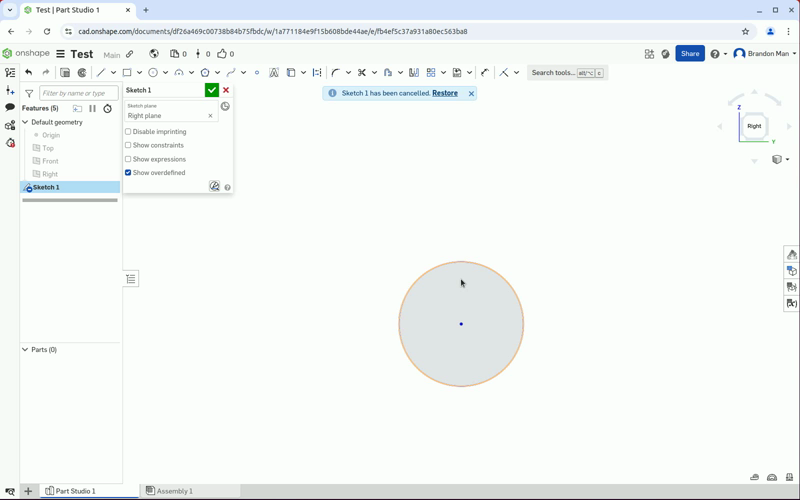
click(461, 278)
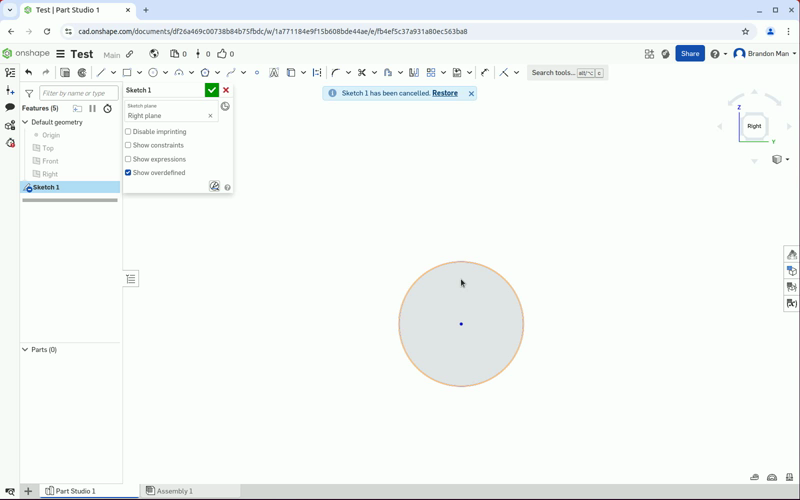
scroll(-6)
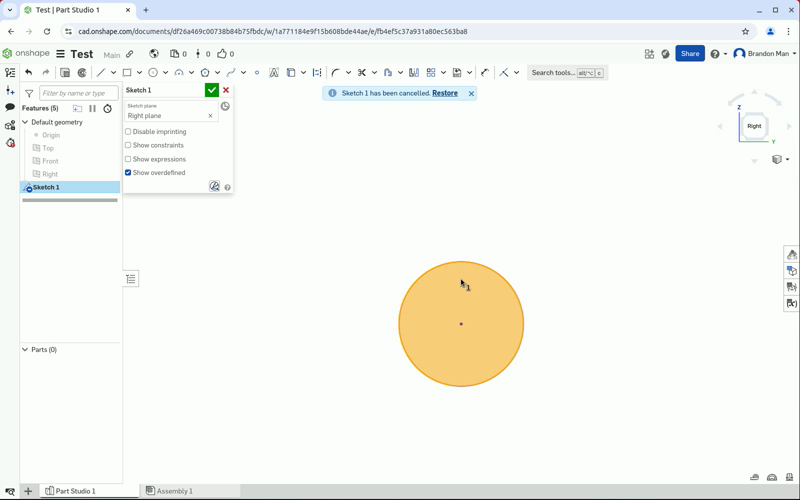
scroll(-6)
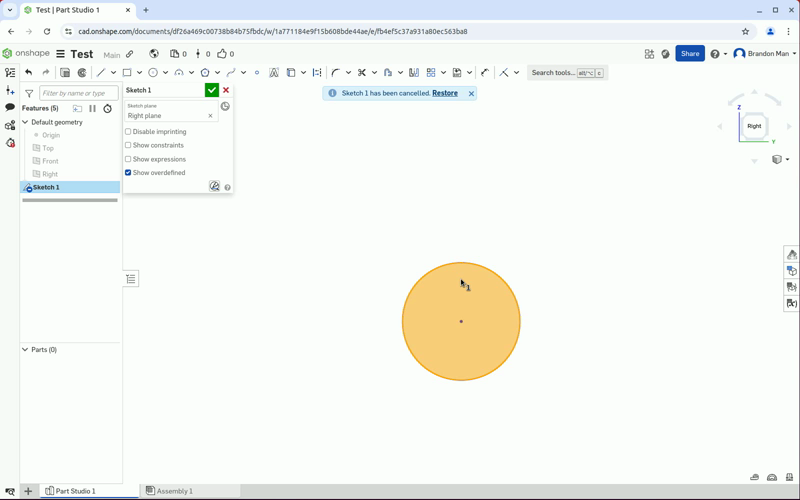
scroll(-6)
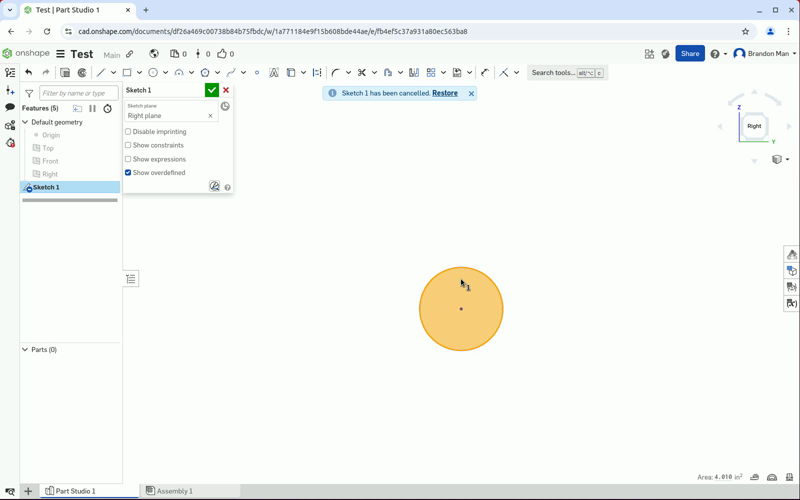
scroll(-6)
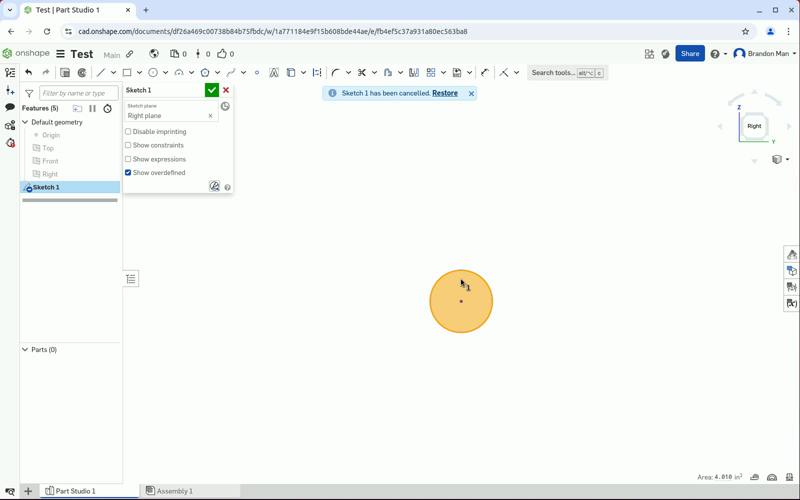
scroll(-6)
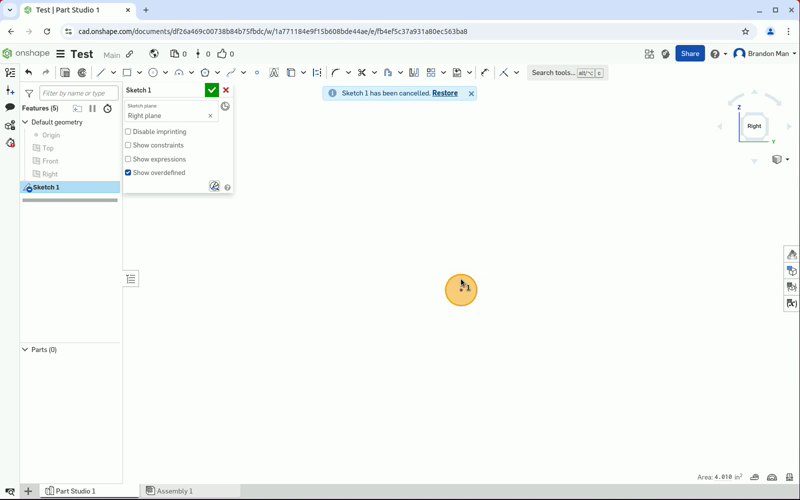
scroll(-6)
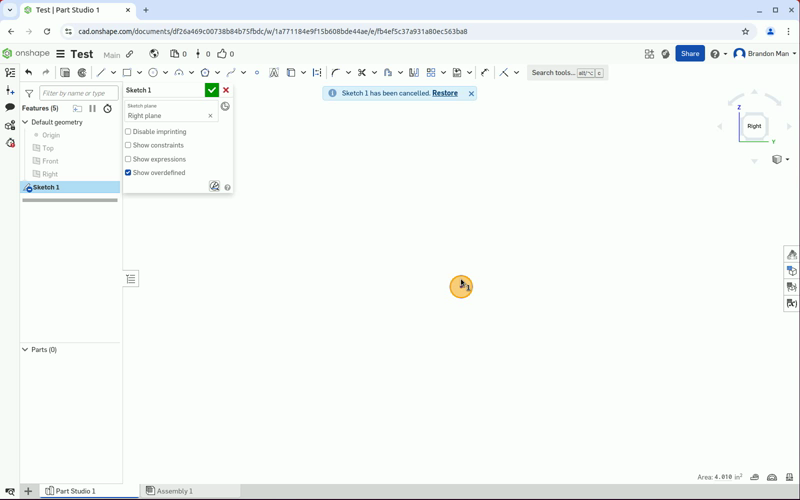
scroll(-6)
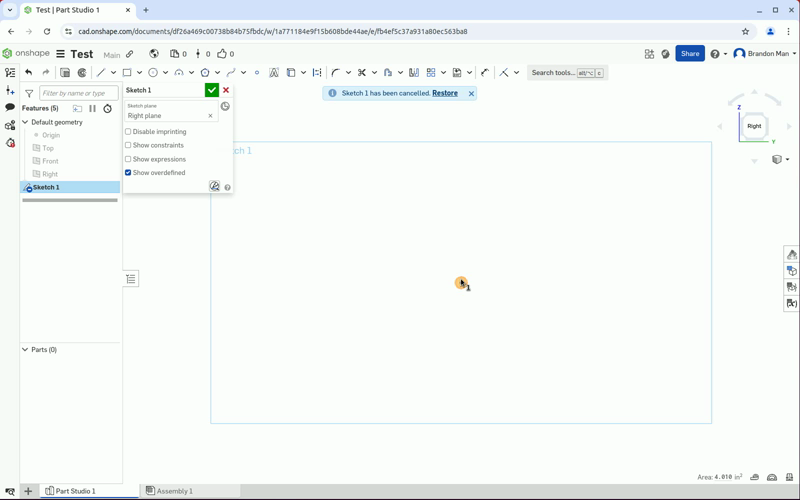
mouse_move(73, 352)
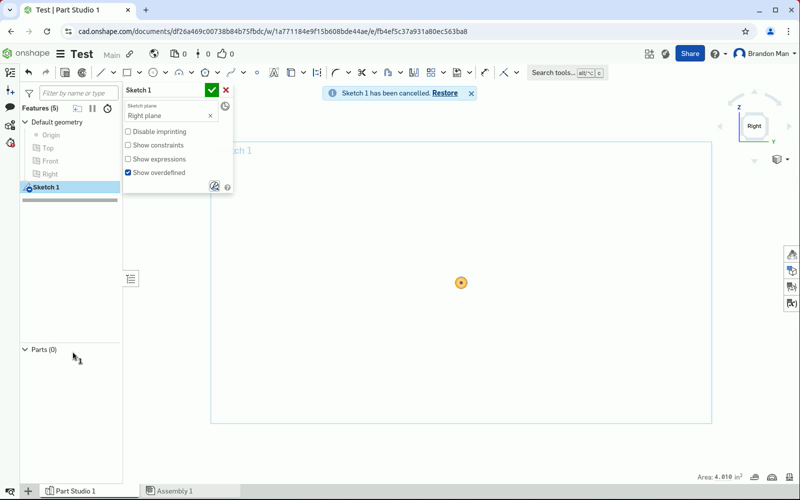
key(shift+y)
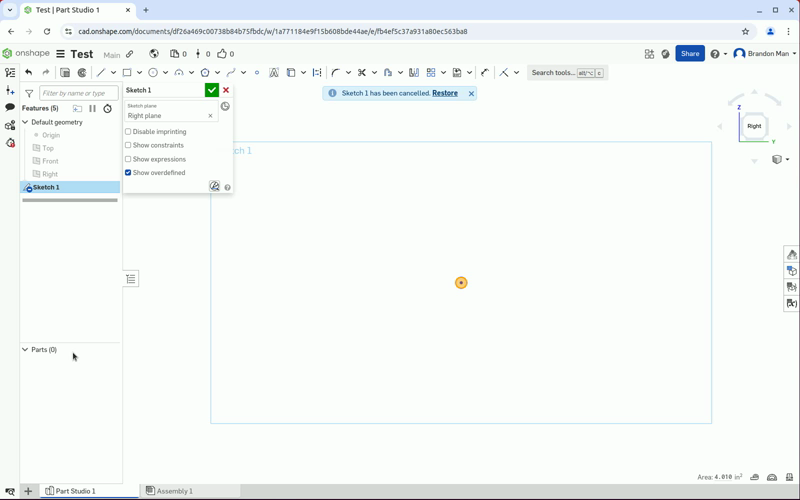
key(shift+e)
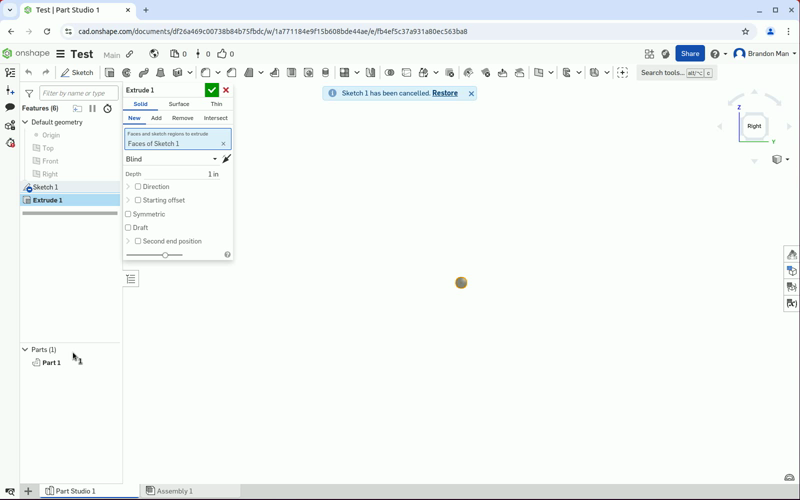
mouse_move(143, 106)
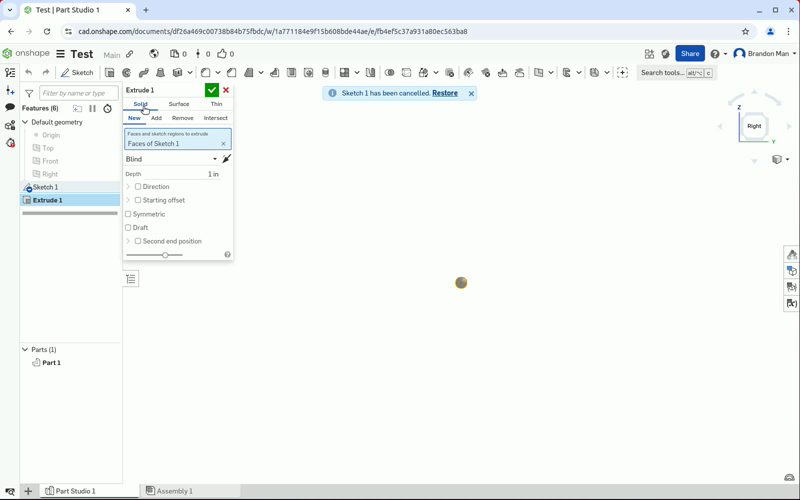
click(143, 106)
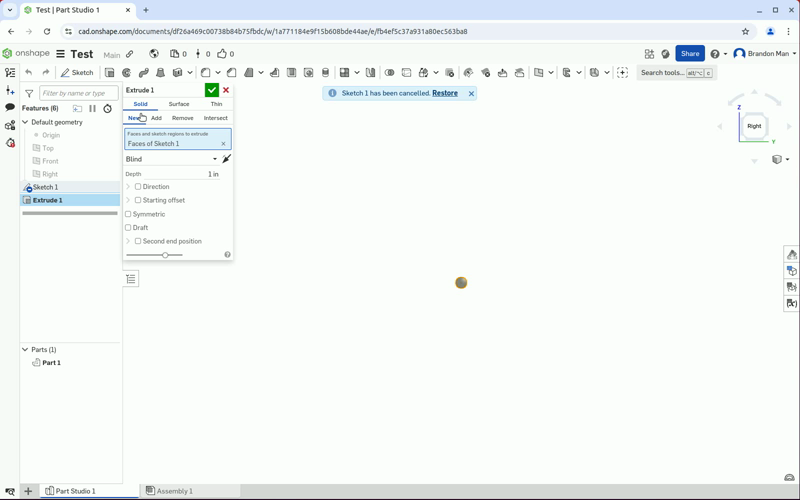
mouse_move(137, 120)
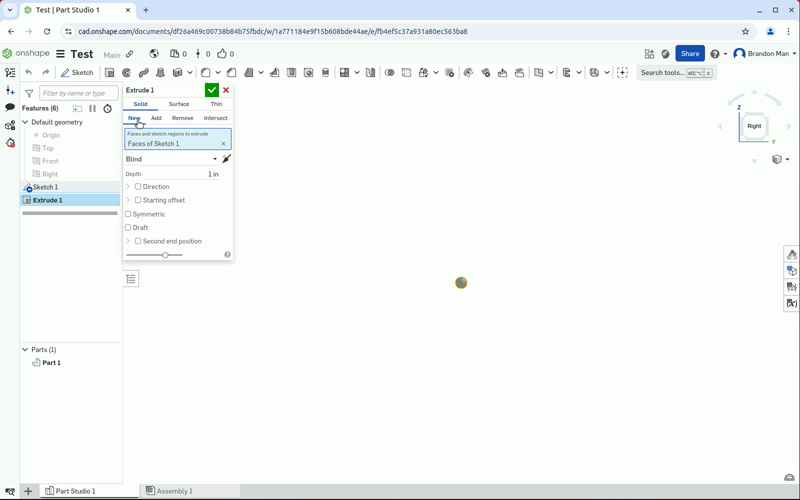
click(137, 120)
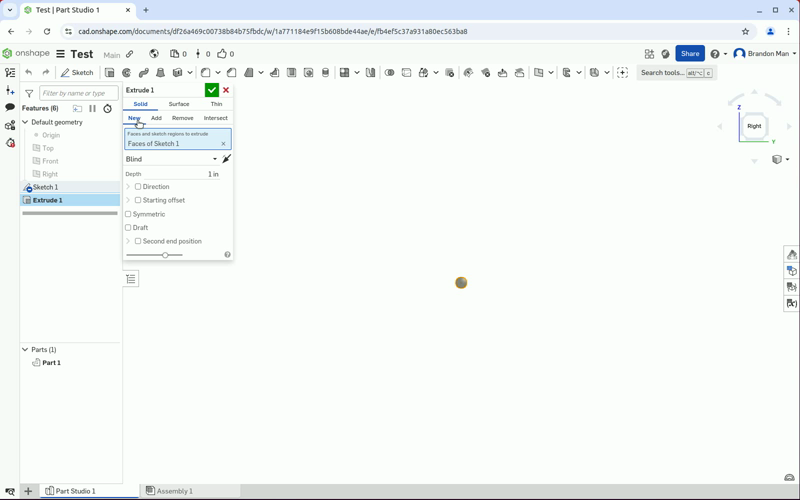
key(tab, 4)
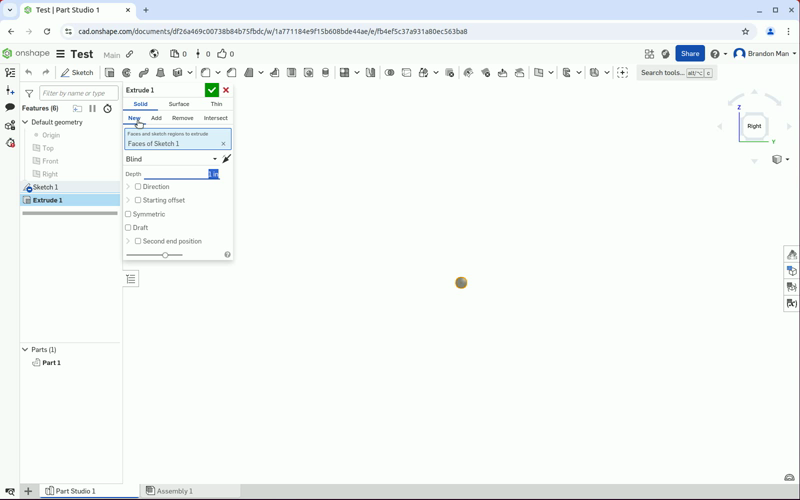
text(20.942)
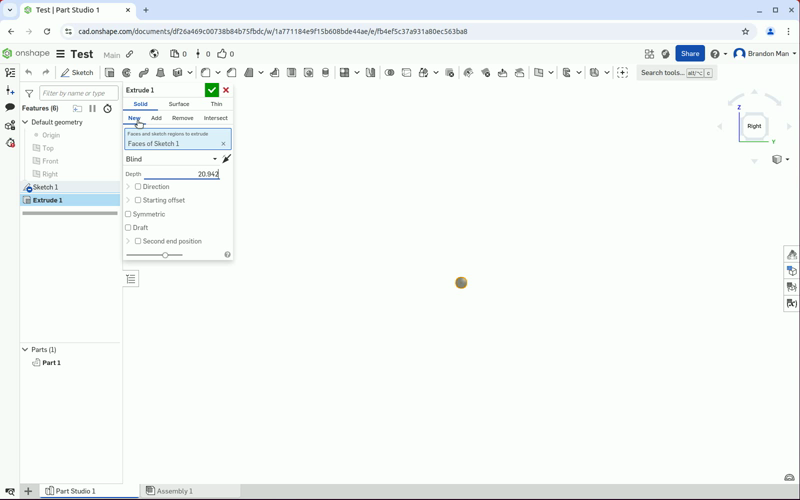
key(enter)
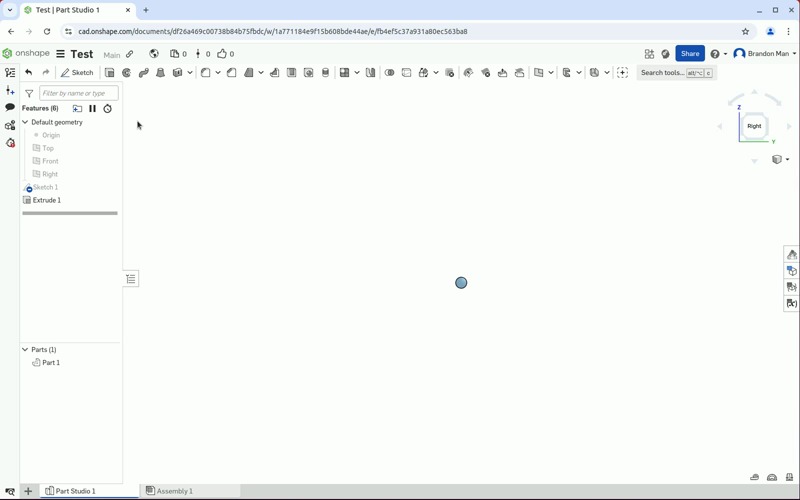
key(shift+h)
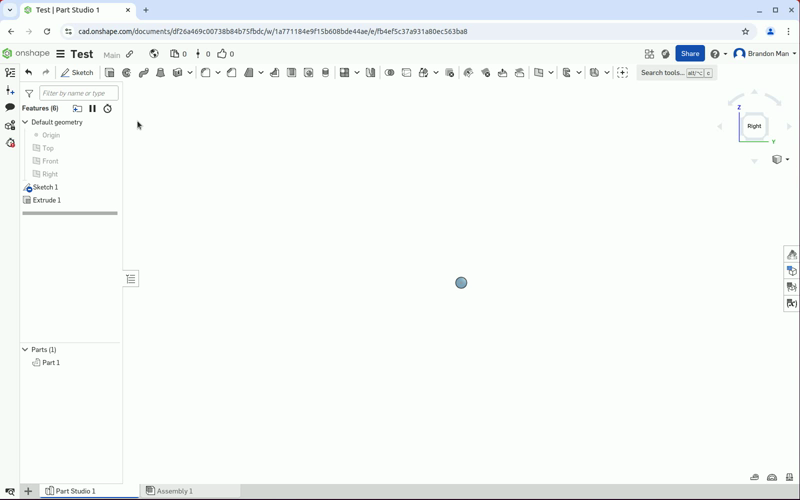
key(shift+h)
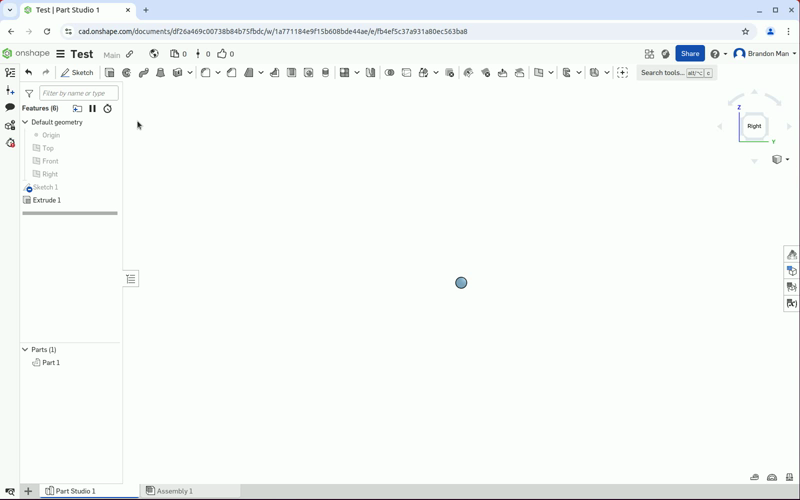
mouse_move(73, 189)
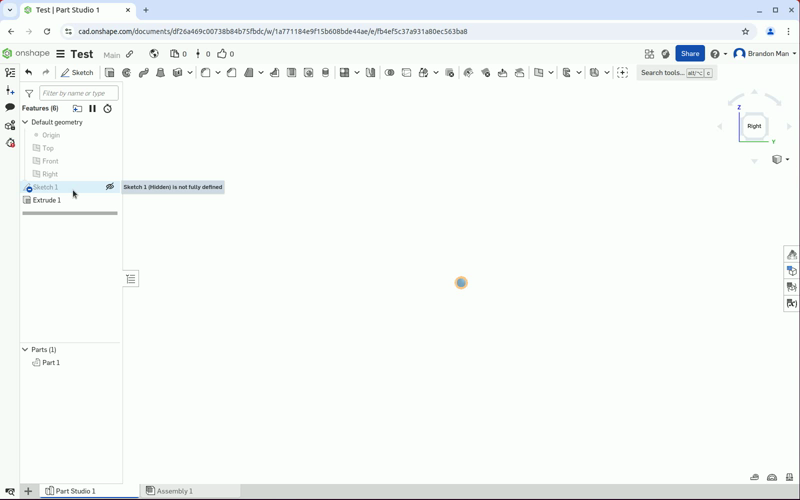
click(73, 189)
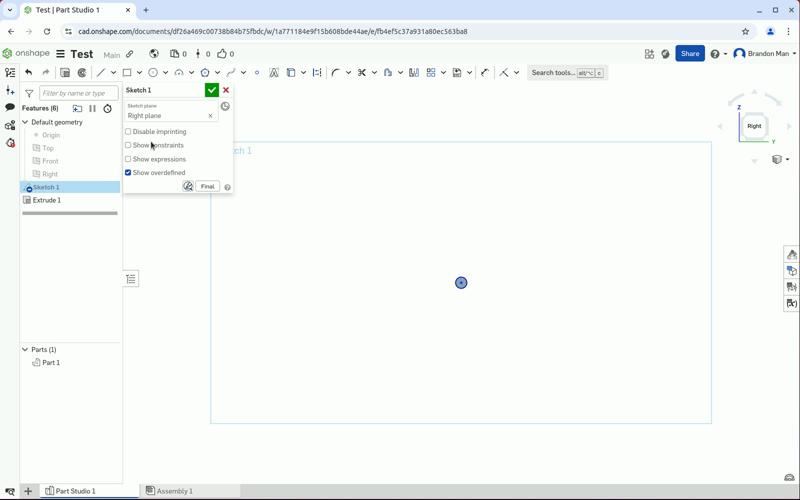
mouse_move(229, 92)
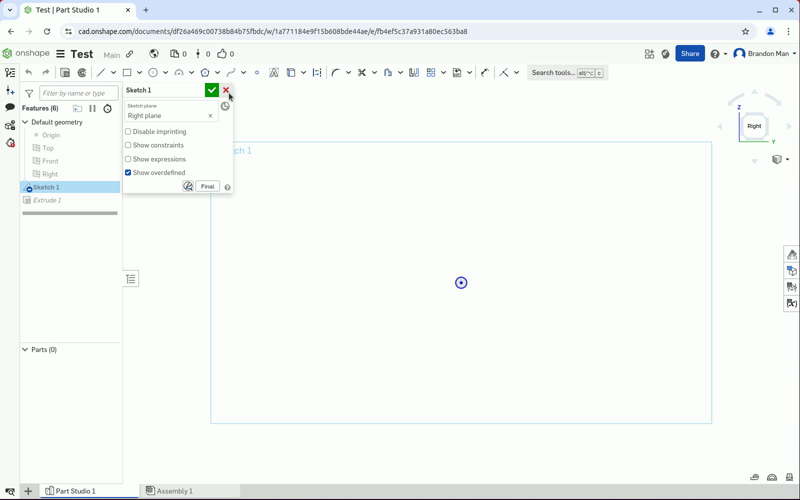
click(229, 92)
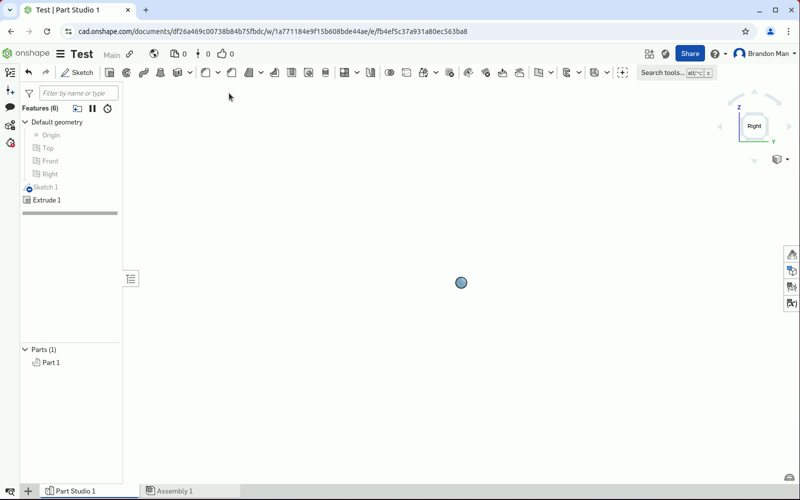
mouse_move(541, 75)
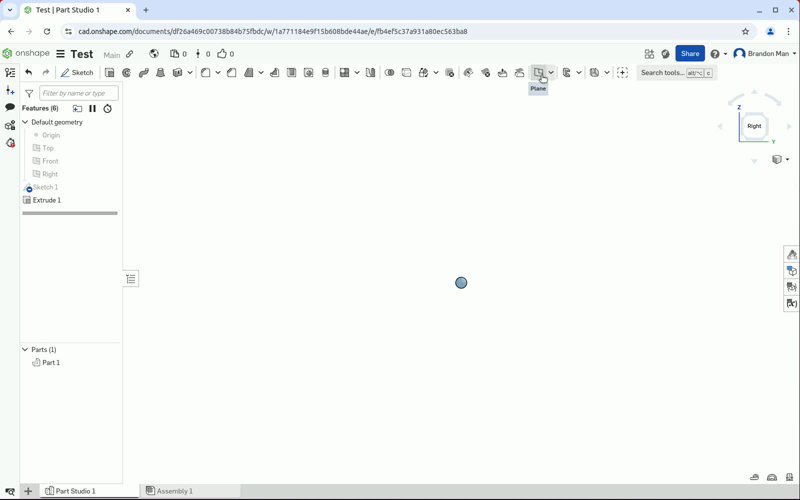
click(541, 75)
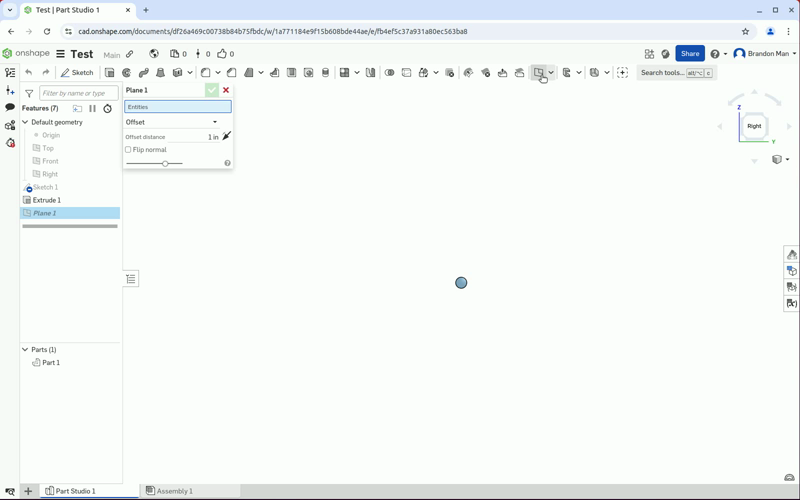
mouse_move(73, 176)
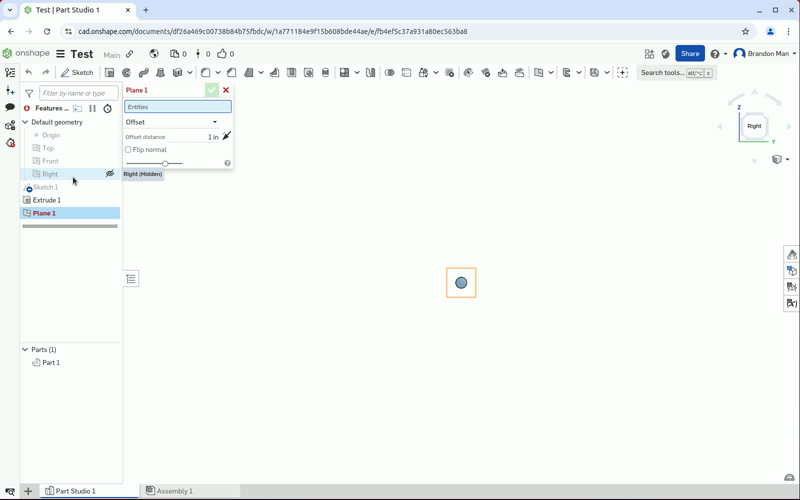
click(73, 176)
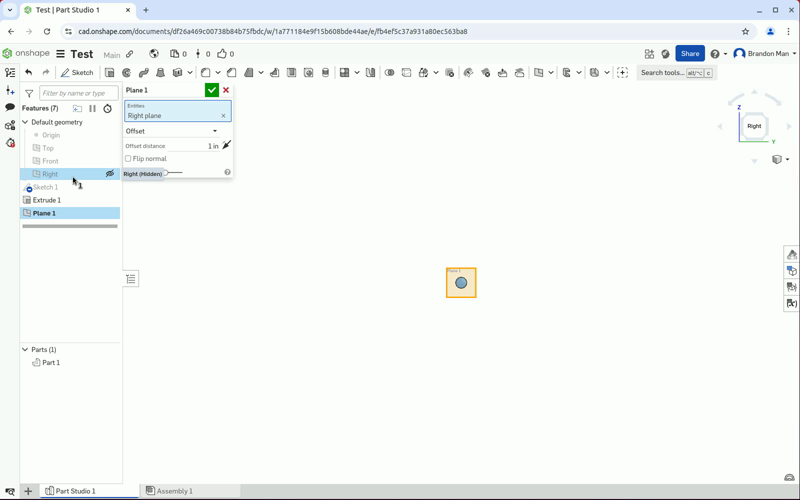
key(tab, 2)
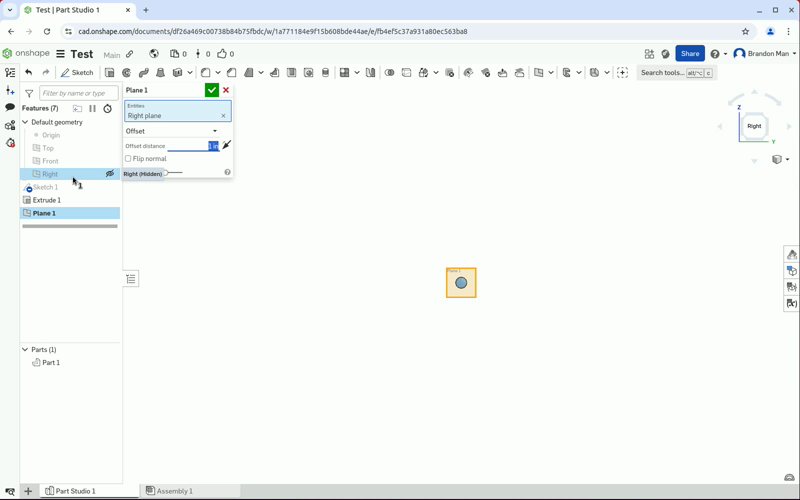
text(20.951)
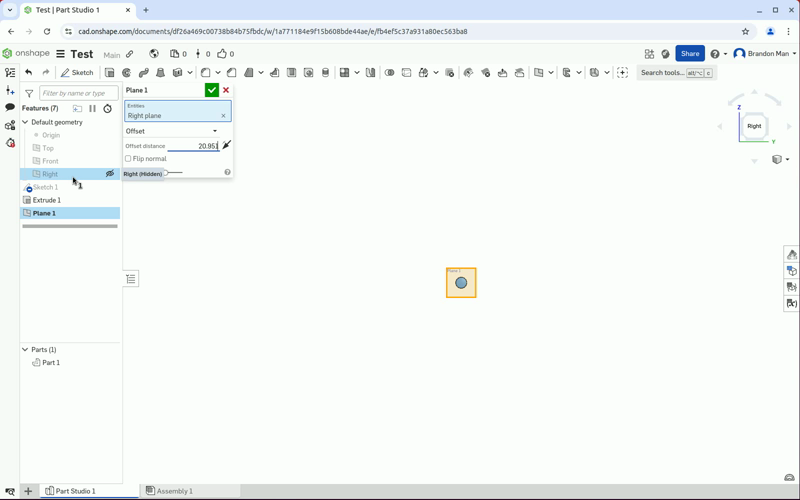
key(enter, 2)
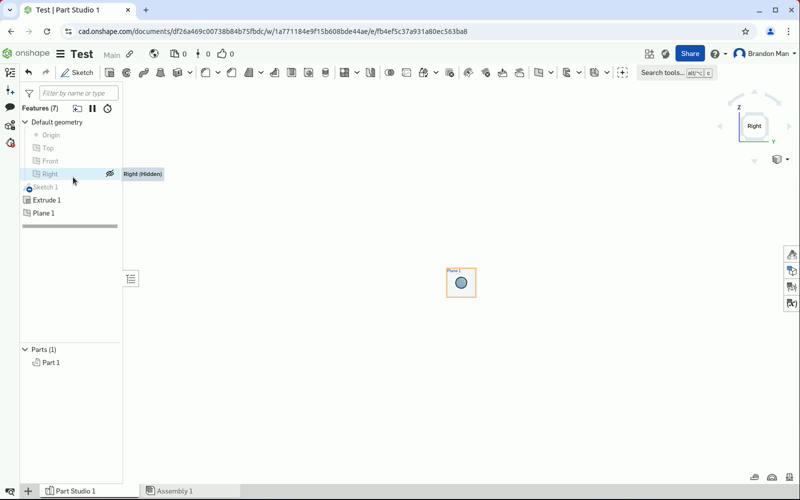
key(shift+s)
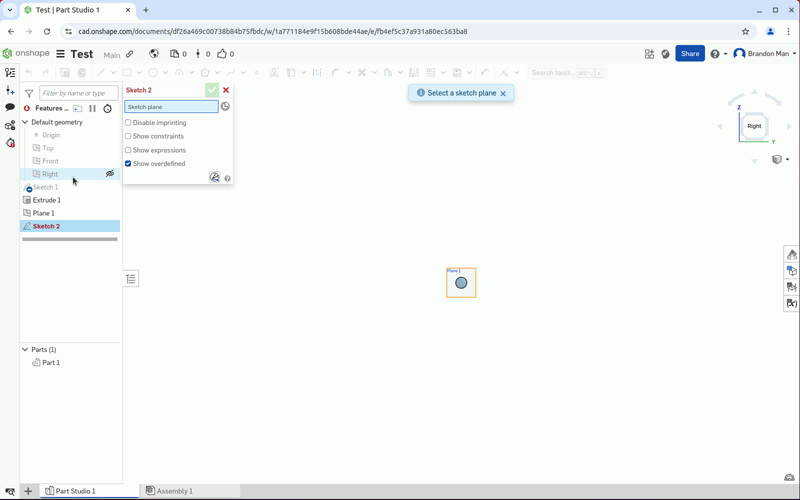
mouse_move(73, 215)
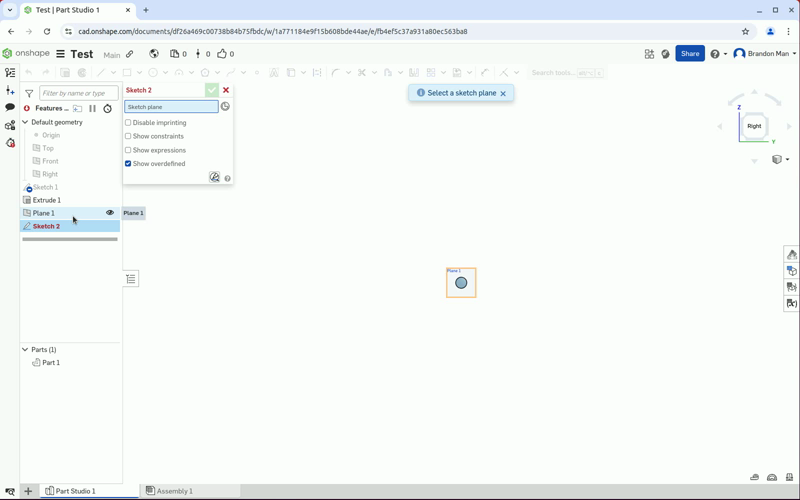
click(73, 215)
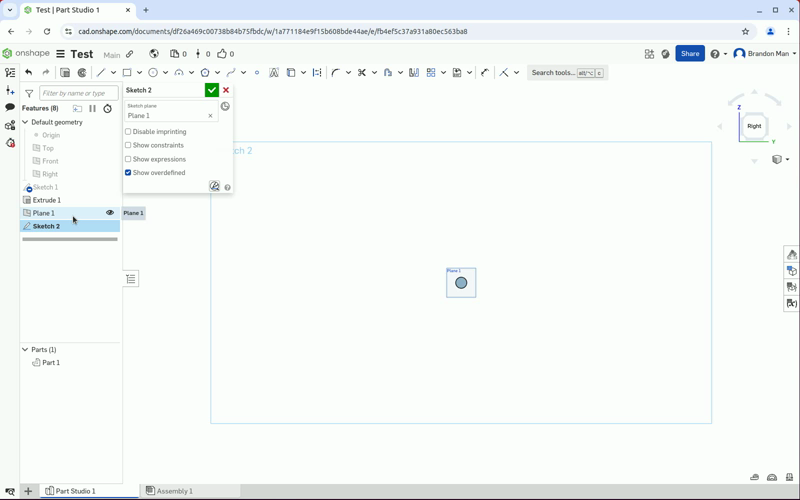
mouse_move(73, 352)
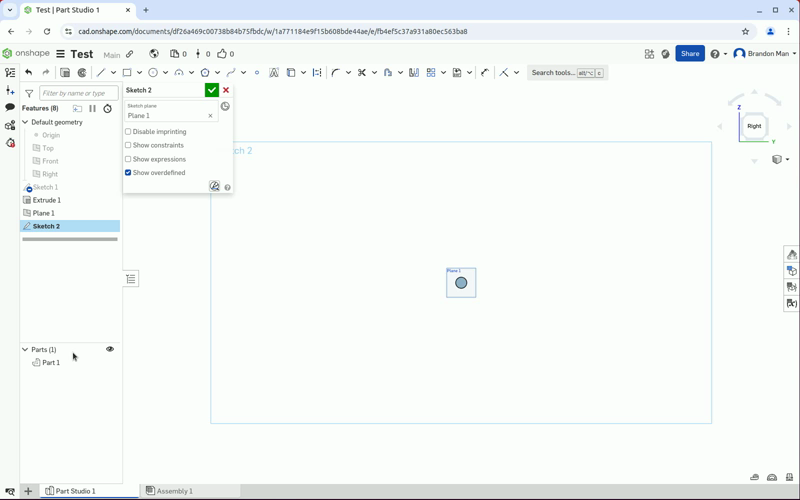
key(y)
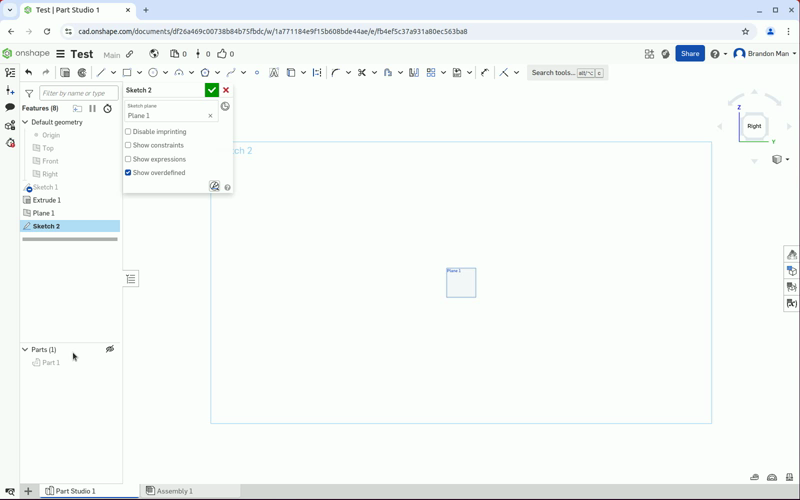
key(c)
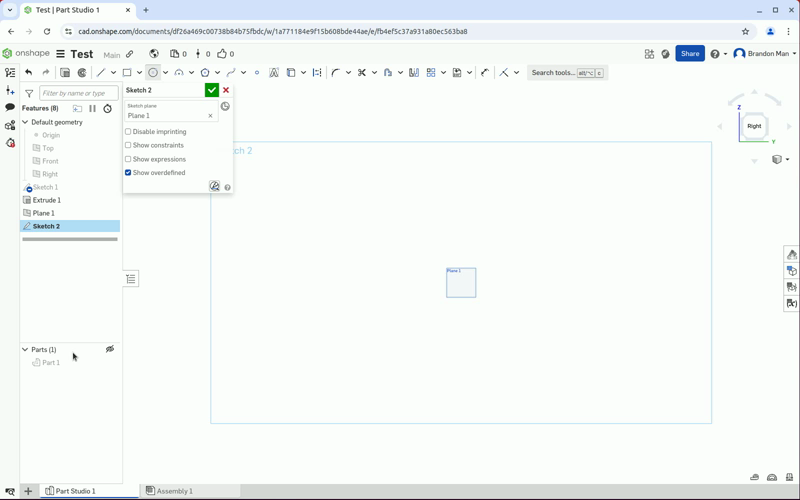
key_down(shift)
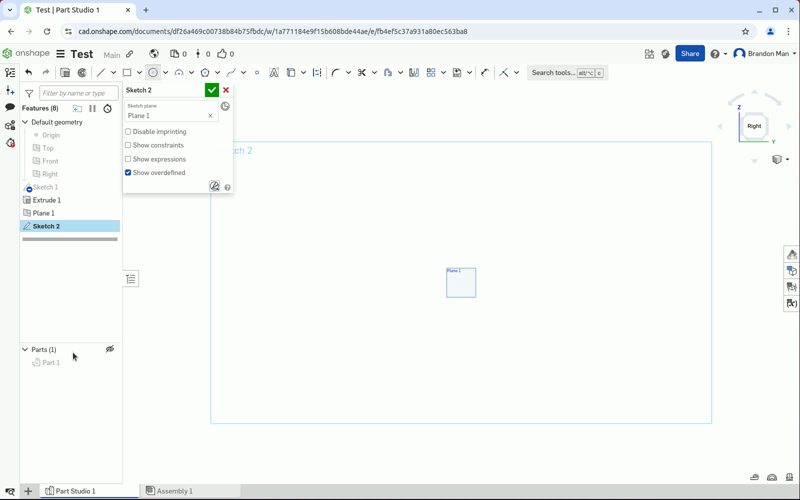
mouse_move(460, 282)
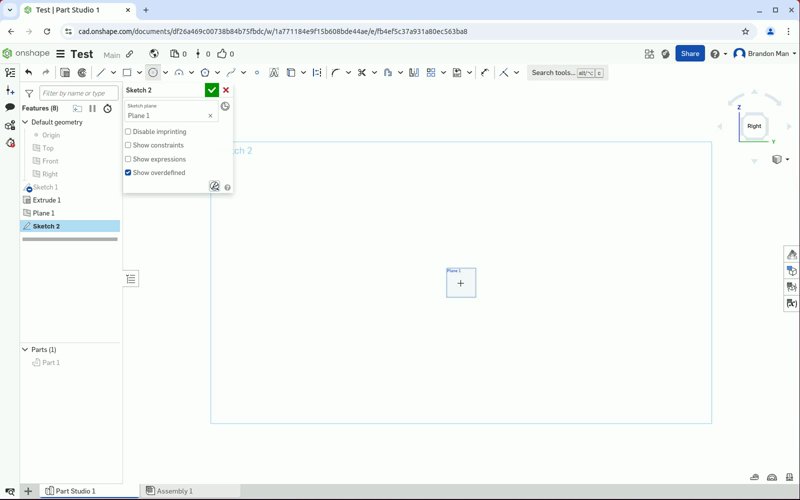
click(460, 282)
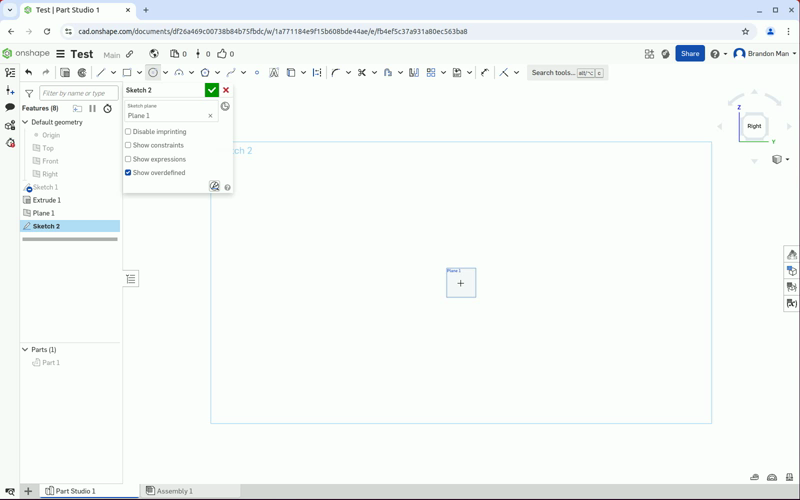
key_up(shift)
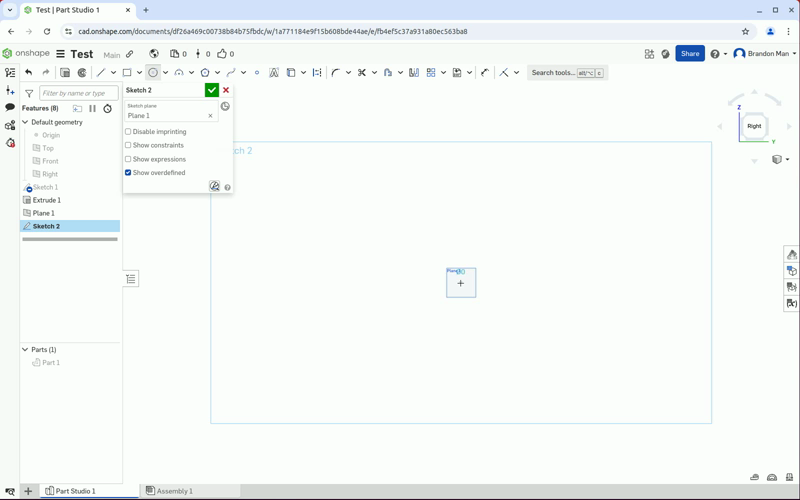
mouse_move(464, 282)
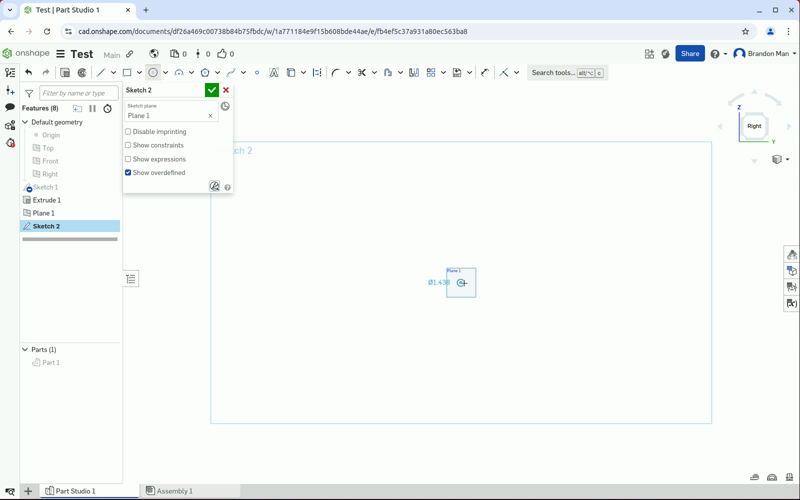
click(464, 282)
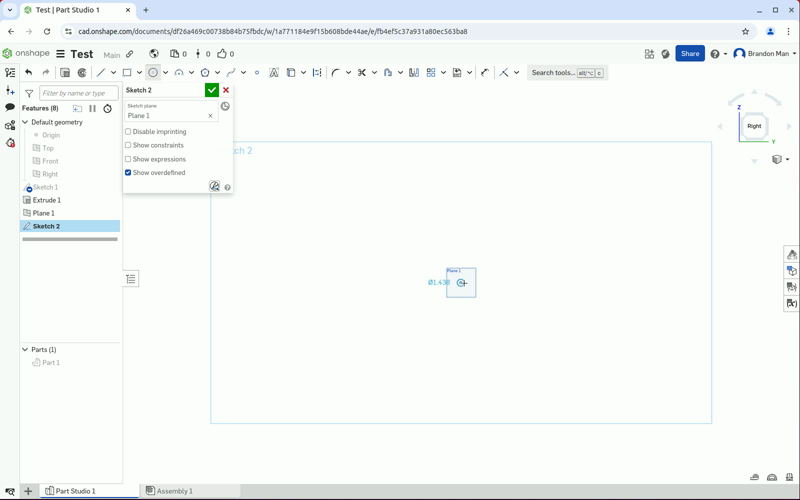
key(esc)
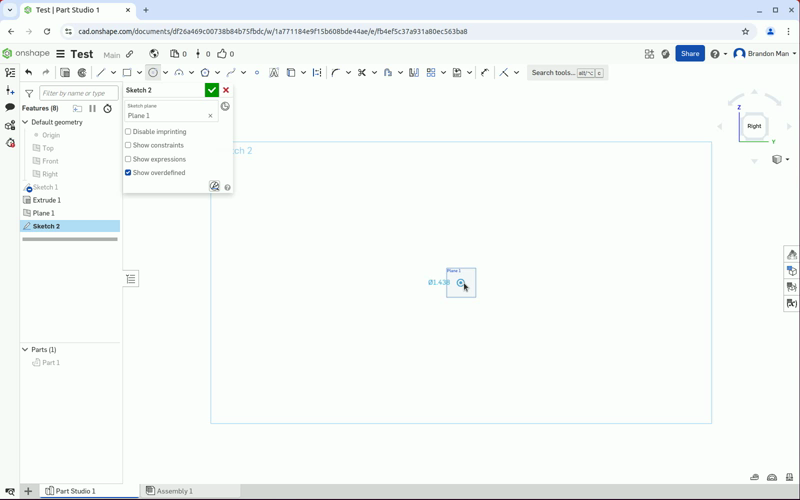
mouse_move(458, 281)
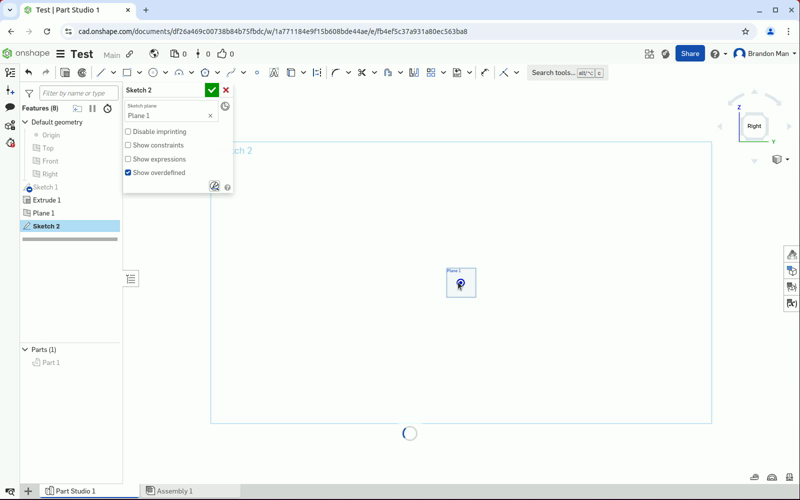
scroll(6)
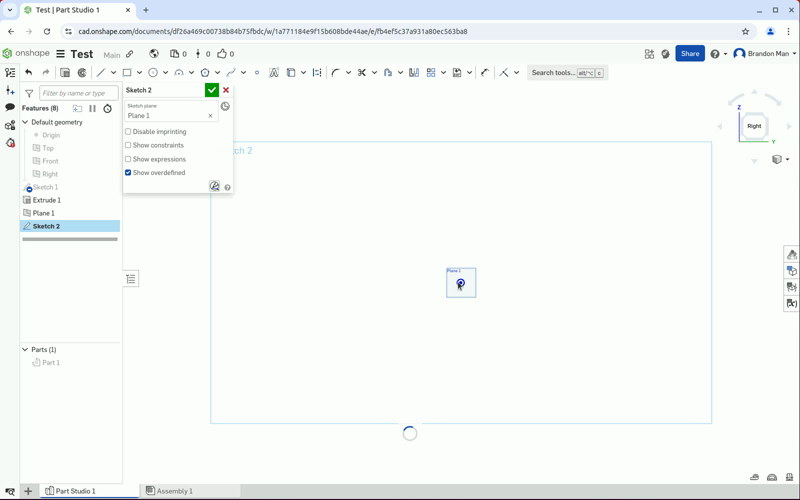
scroll(6)
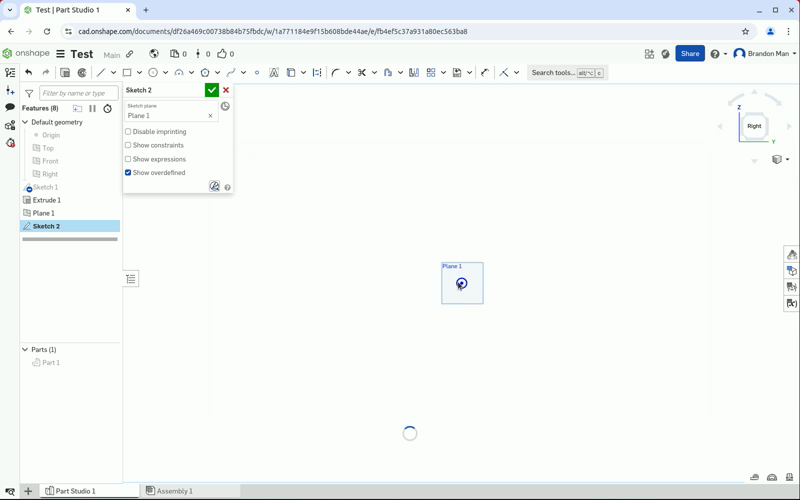
scroll(6)
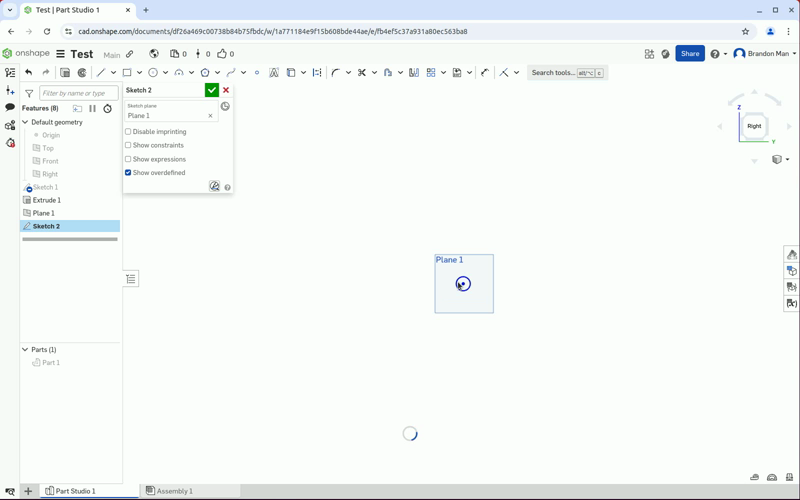
scroll(6)
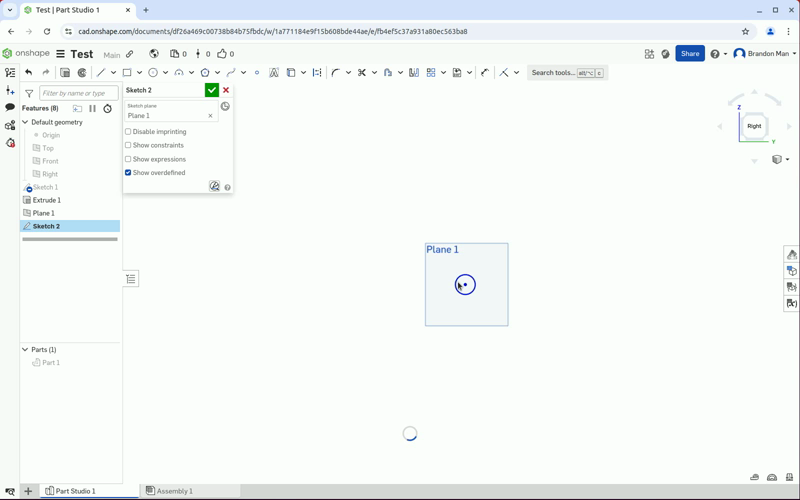
scroll(6)
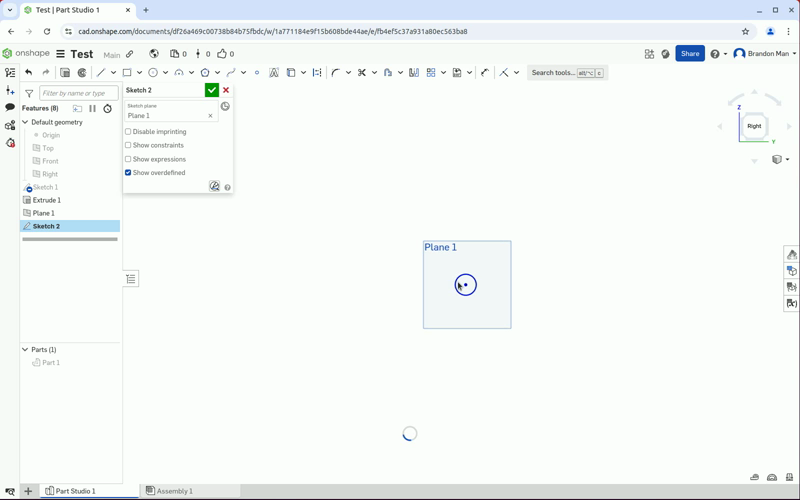
scroll(6)
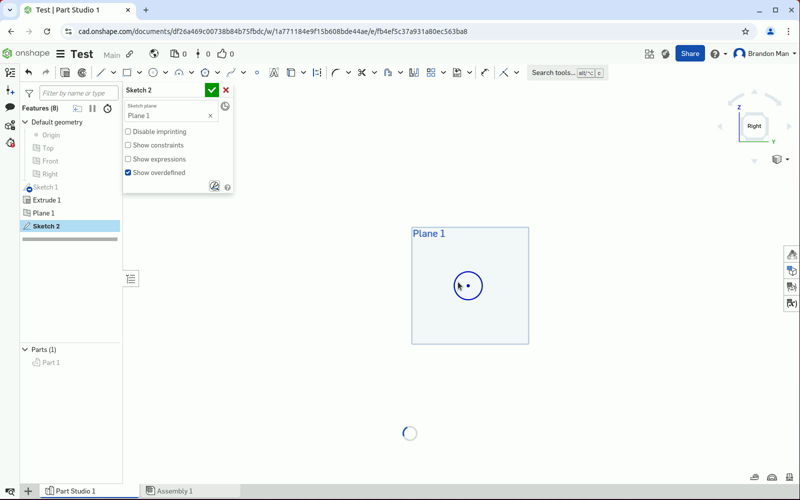
scroll(6)
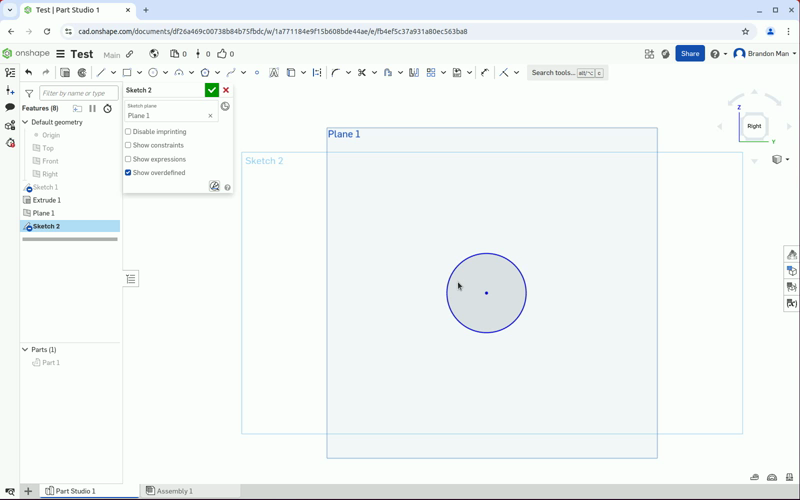
click(458, 281)
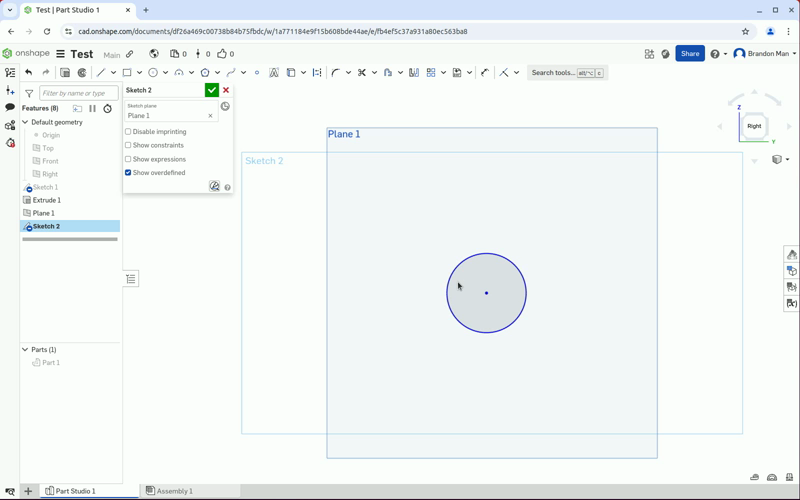
scroll(-6)
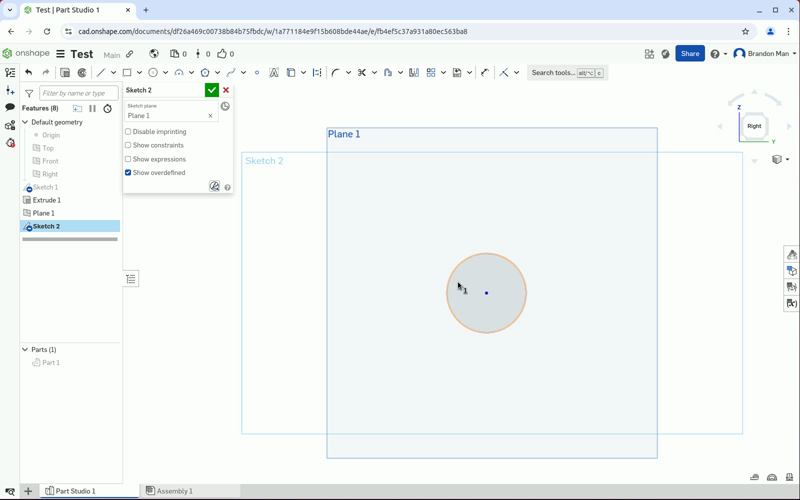
scroll(-6)
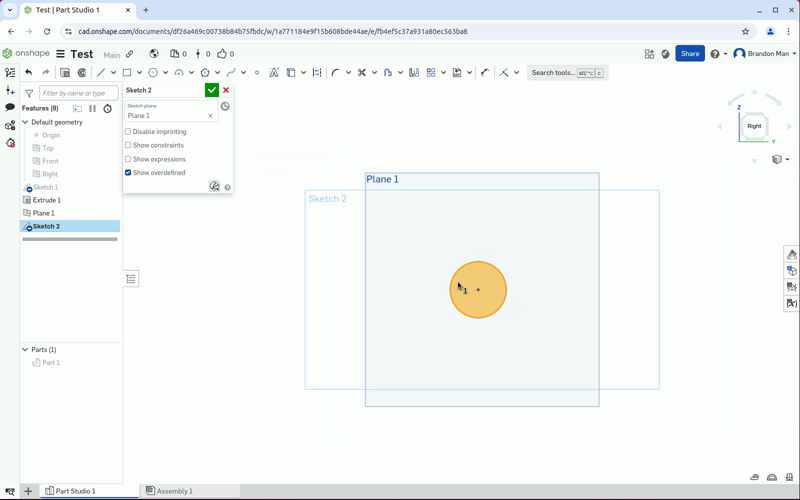
scroll(-6)
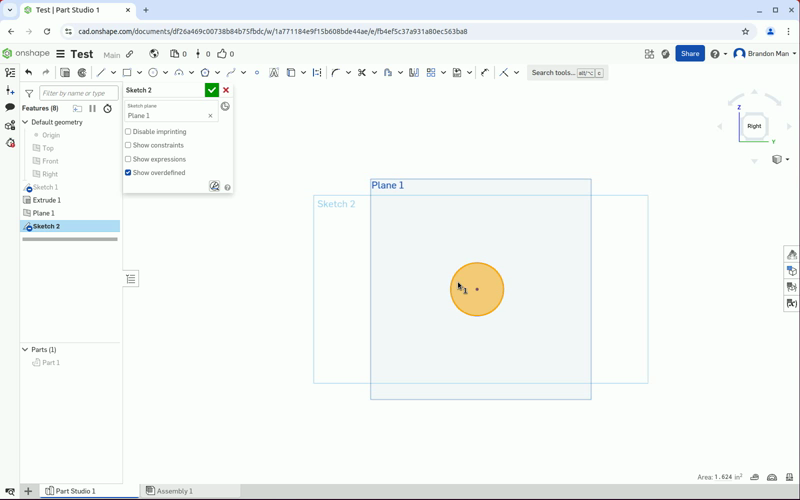
scroll(-6)
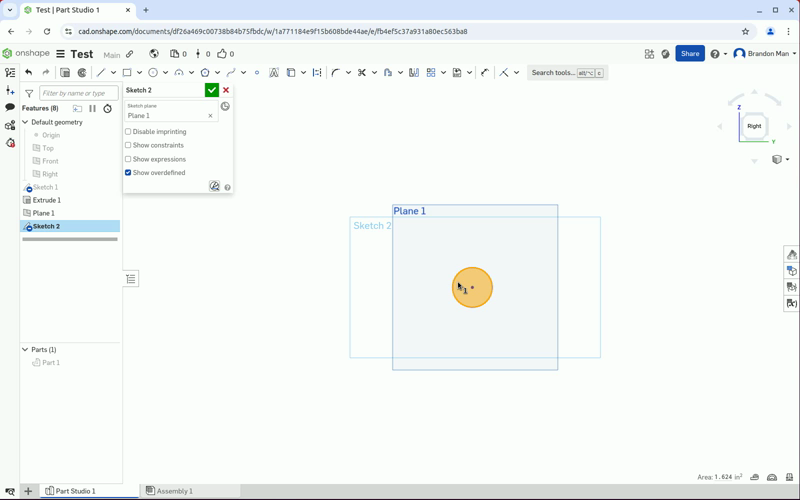
scroll(-6)
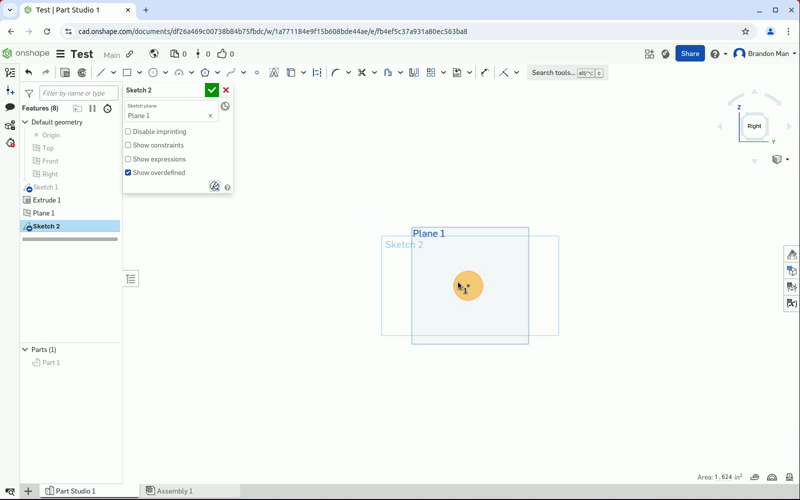
scroll(-6)
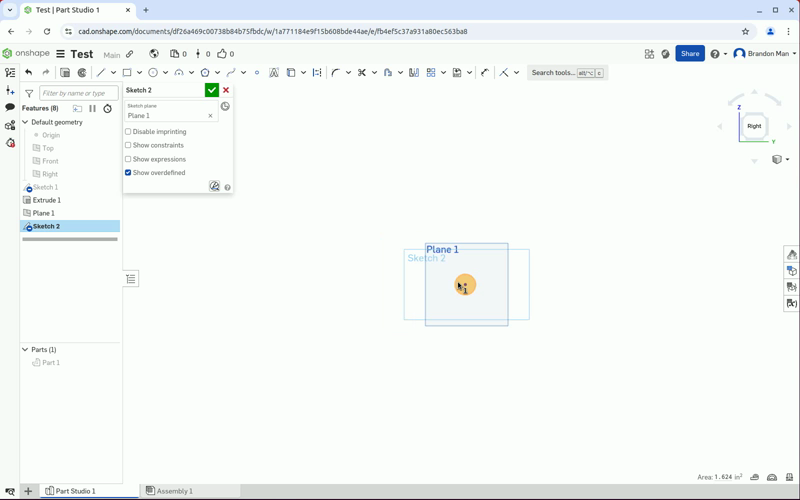
scroll(-6)
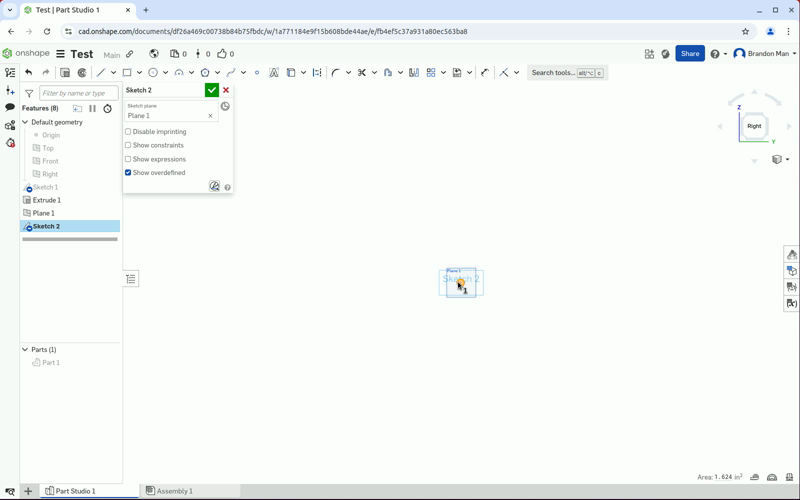
mouse_move(73, 352)
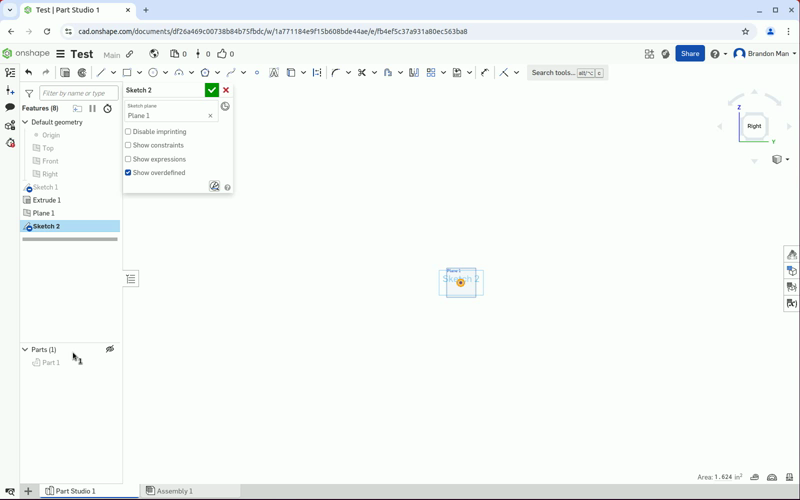
key(shift+y)
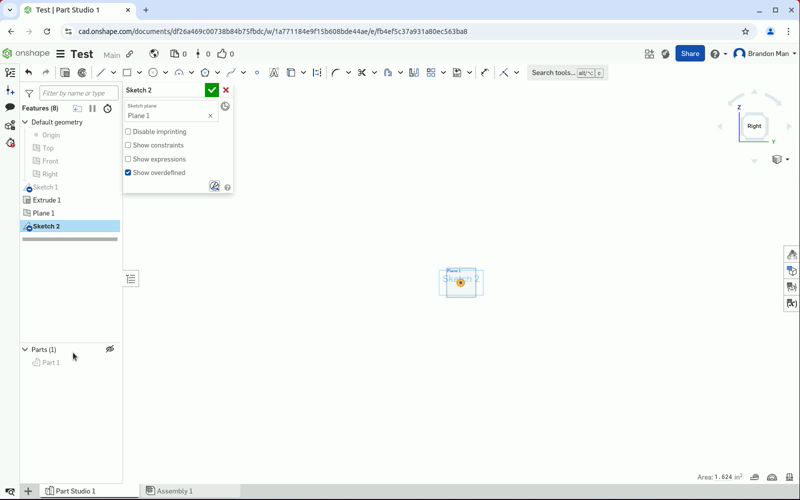
key(shift+e)
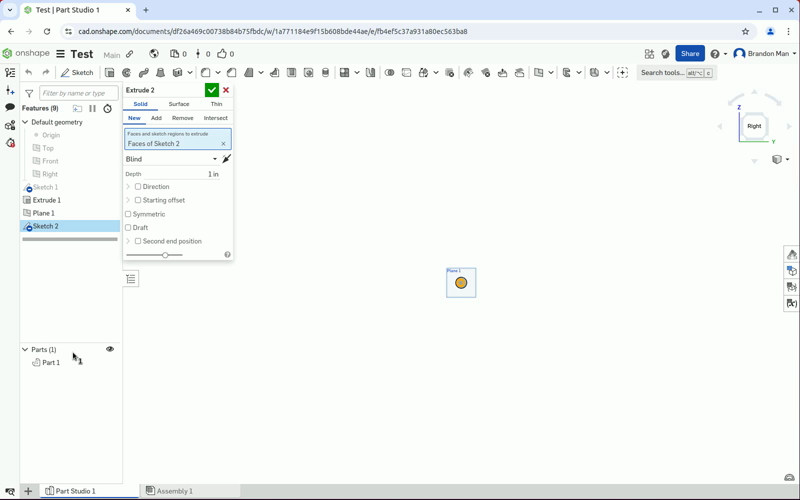
mouse_move(143, 106)
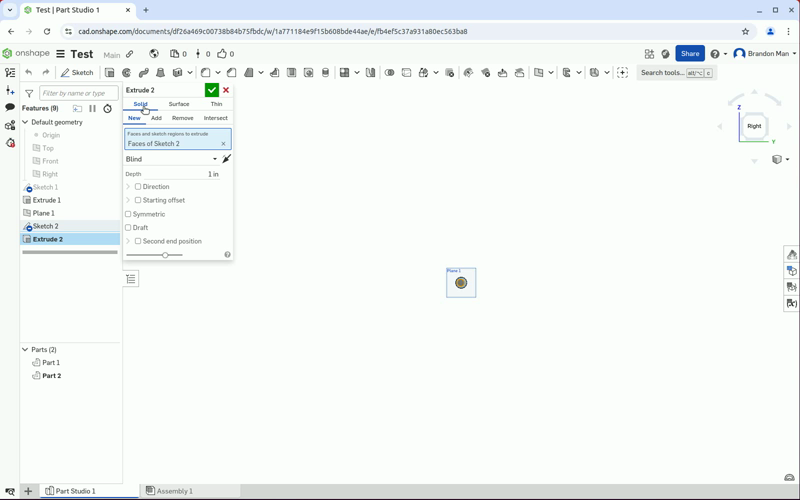
click(143, 106)
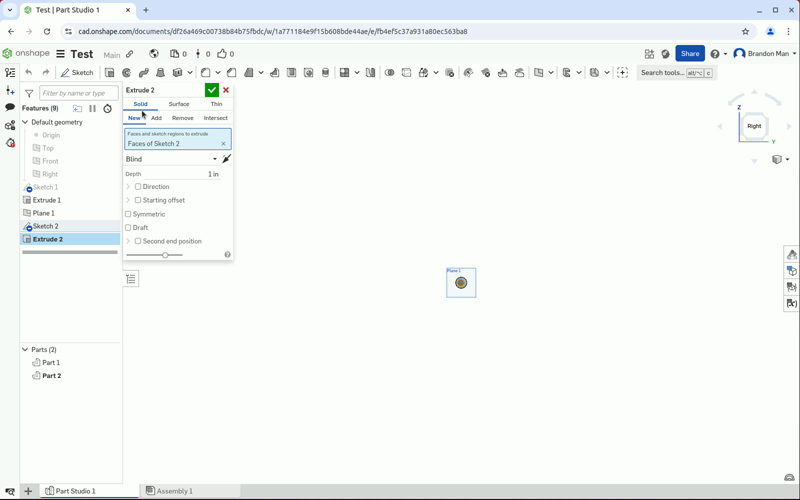
mouse_move(137, 120)
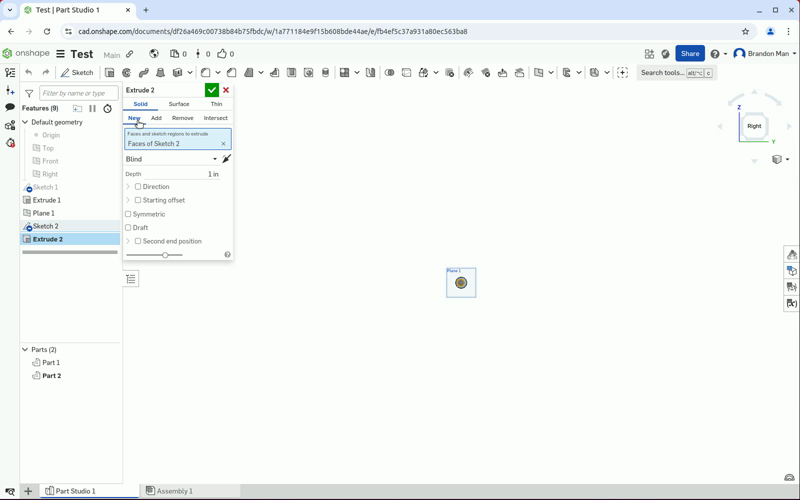
click(137, 120)
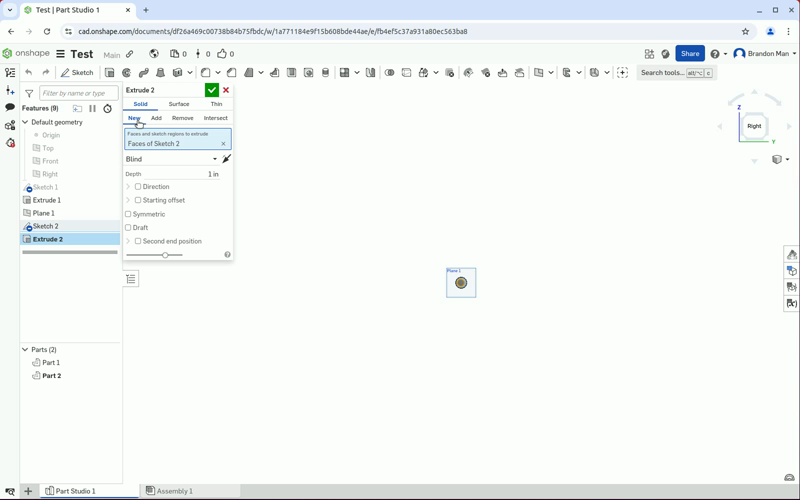
key(tab, 4)
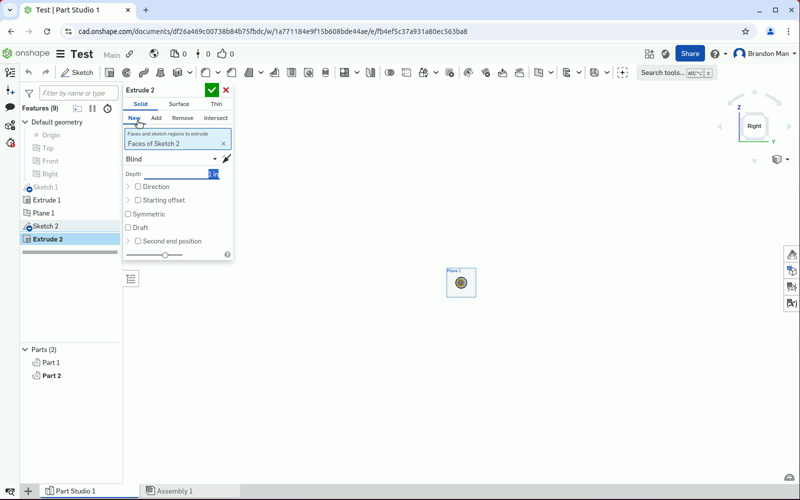
text(1.926)
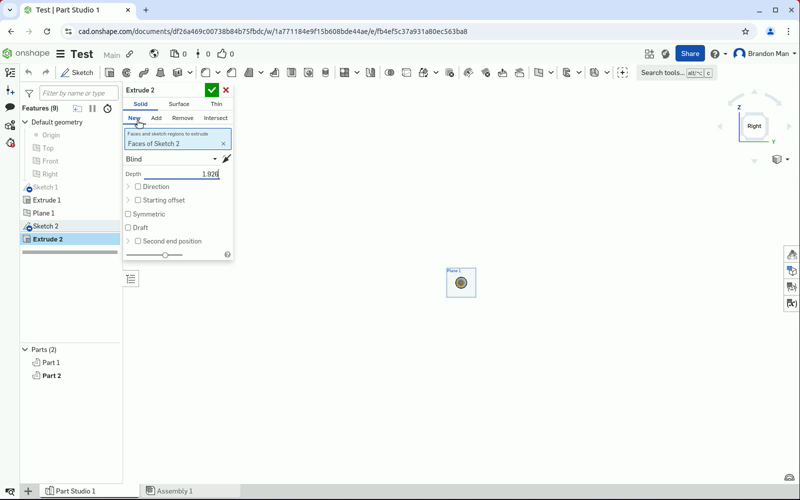
key(enter)
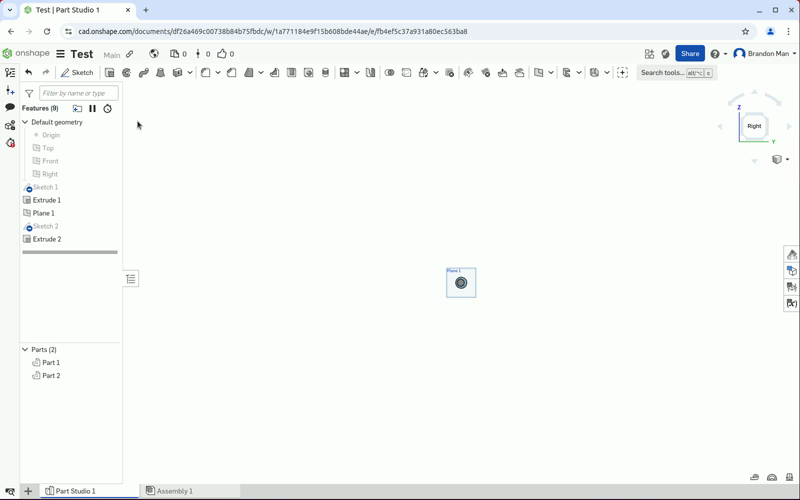
key(shift+h)
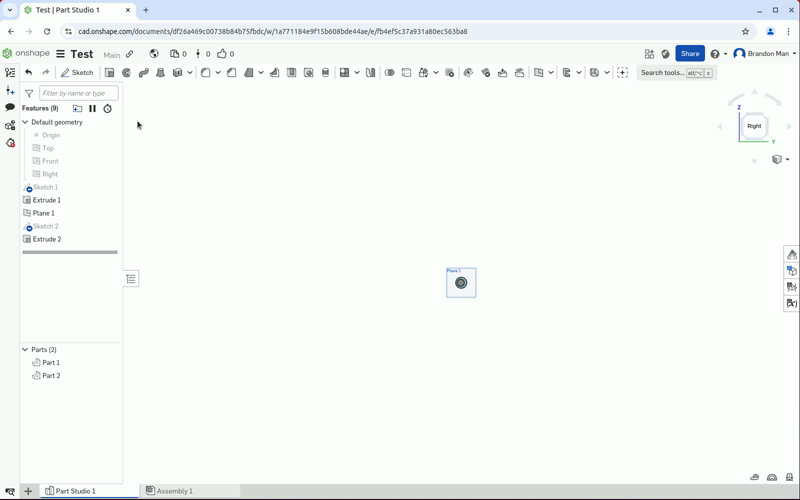
key(shift+h)
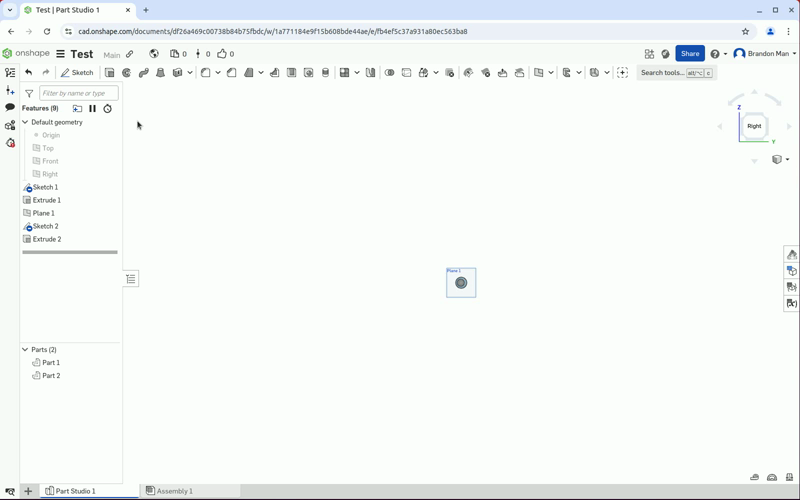
key(shift+7)
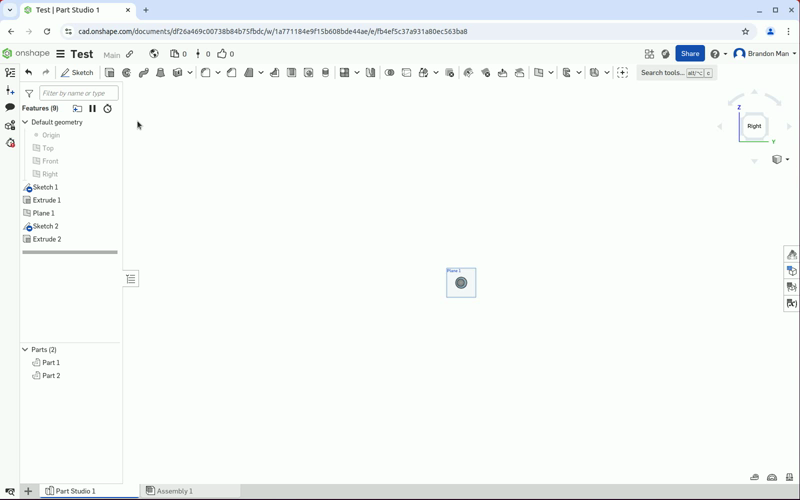
key(right, 2)
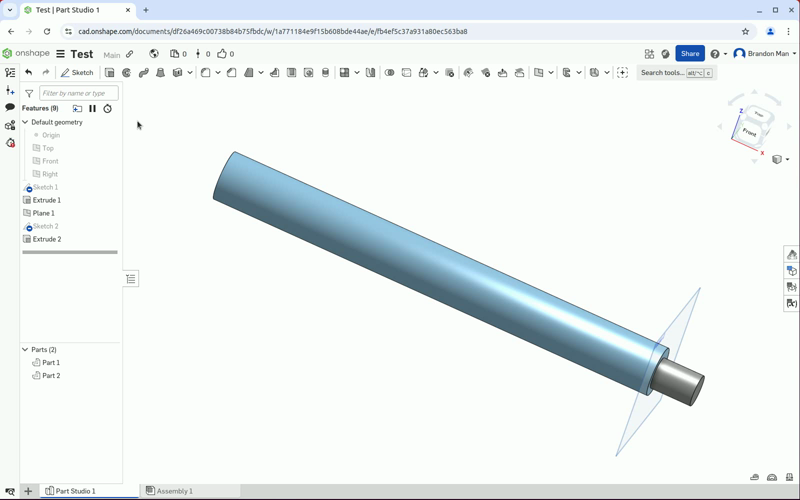
key(down, 2)
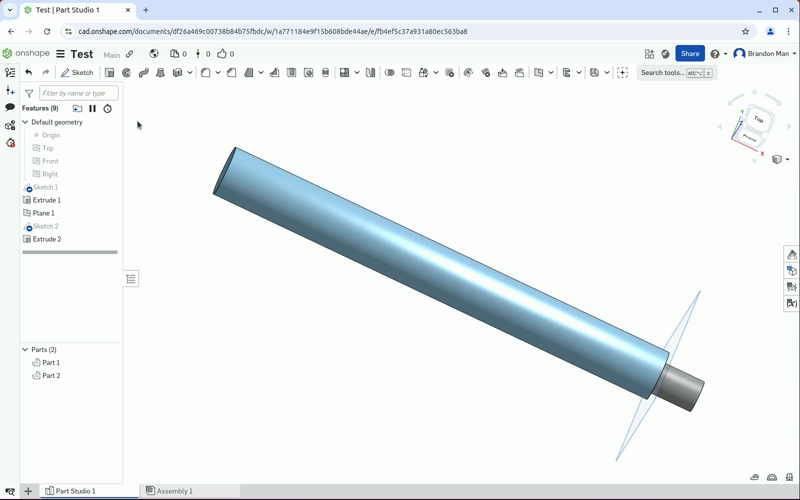
key(up, 2)
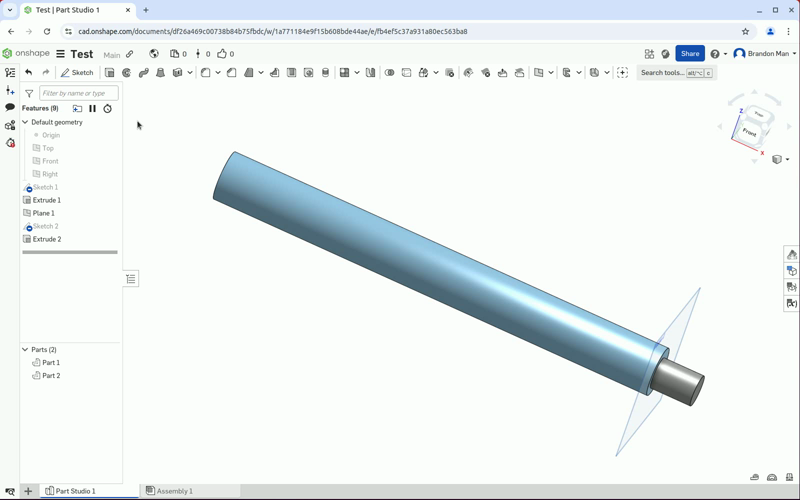
key(left, 2)
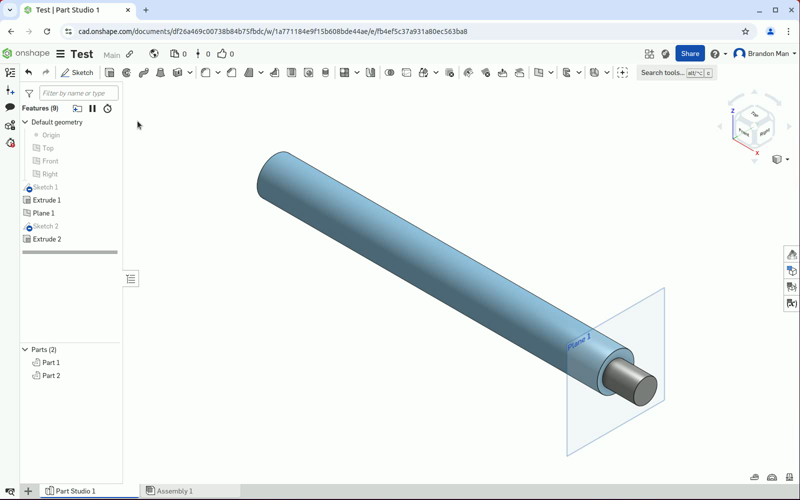
mouse_move(73, 189)
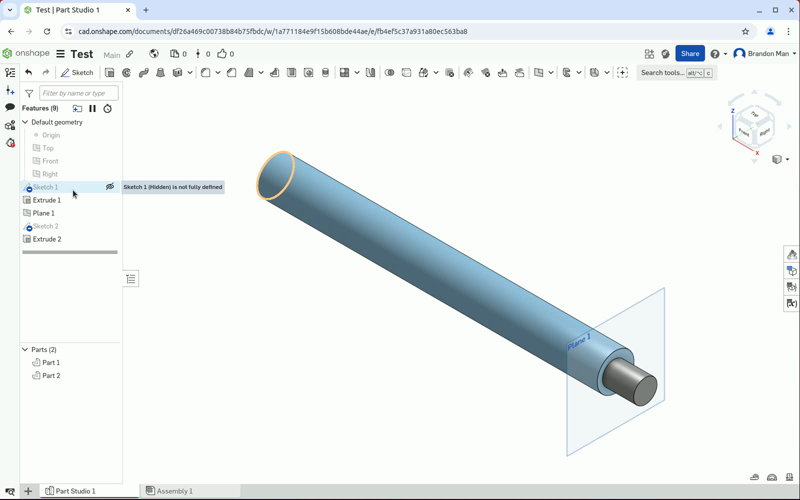
click(73, 189)